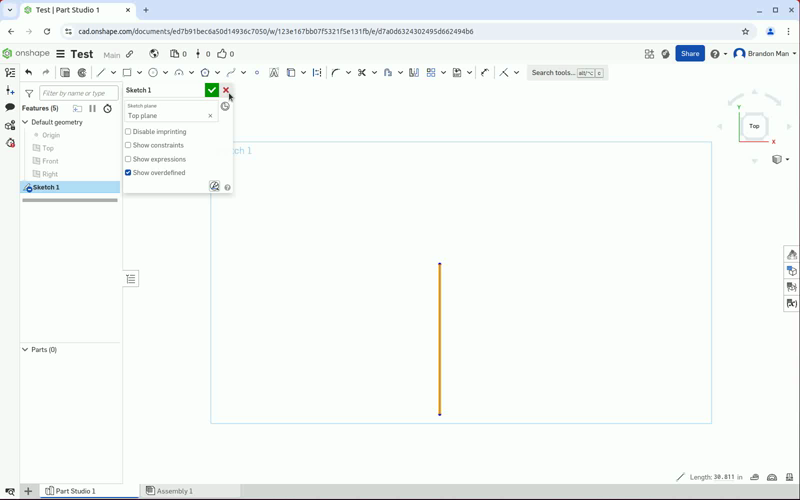
key(shift+h)
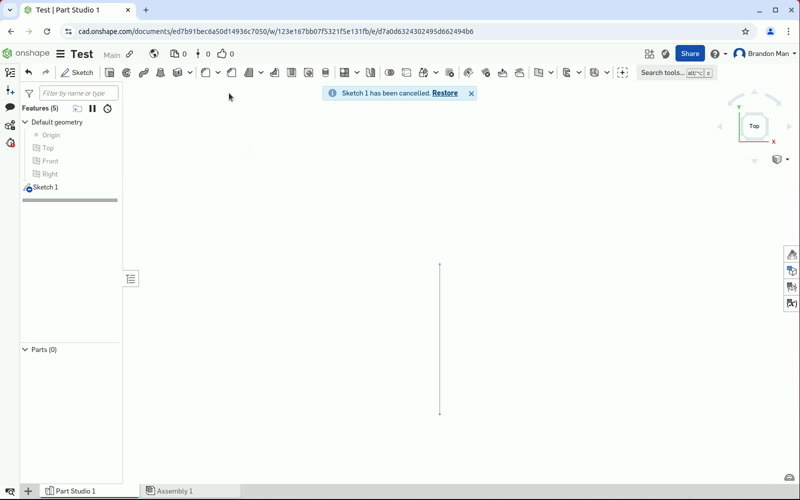
key(shift+s)
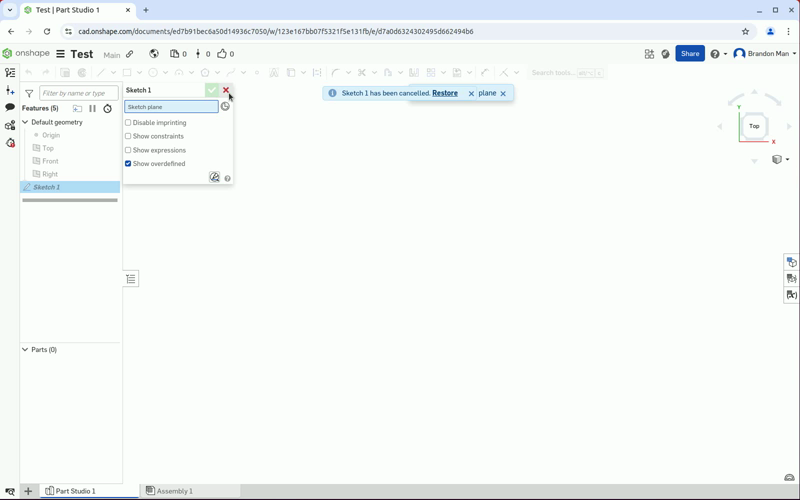
mouse_move(73, 150)
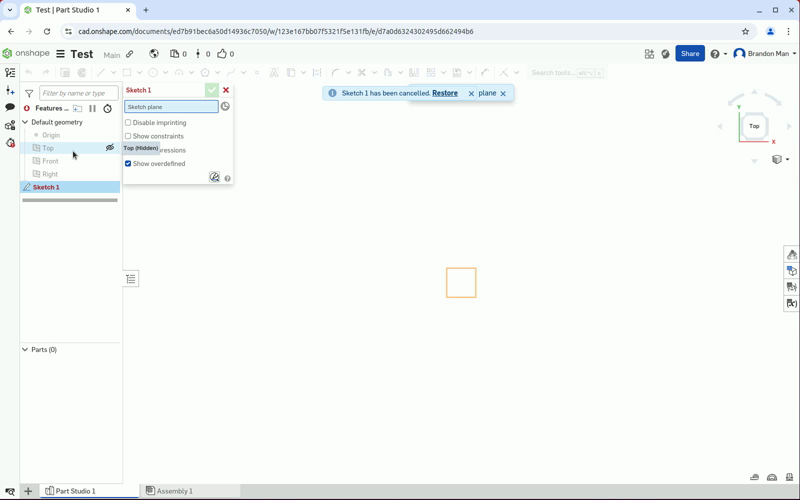
click(73, 150)
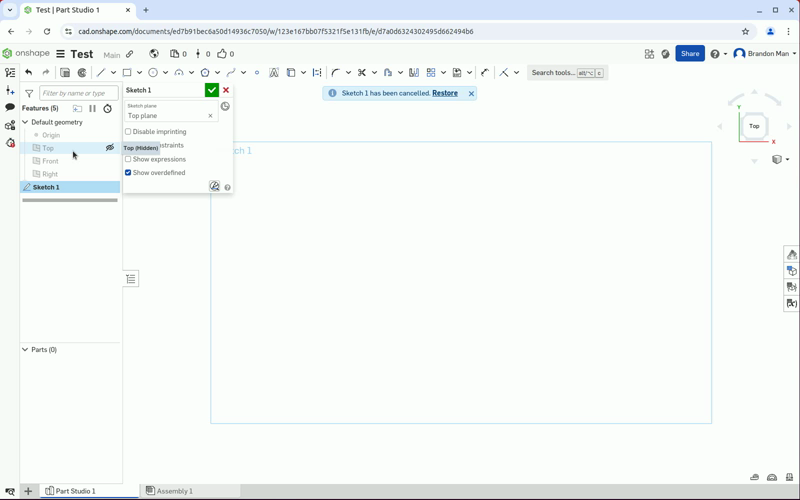
mouse_move(73, 352)
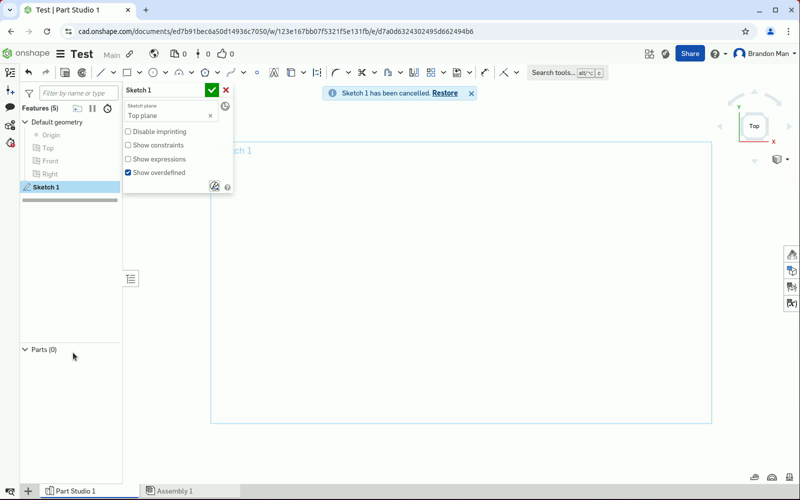
key(y)
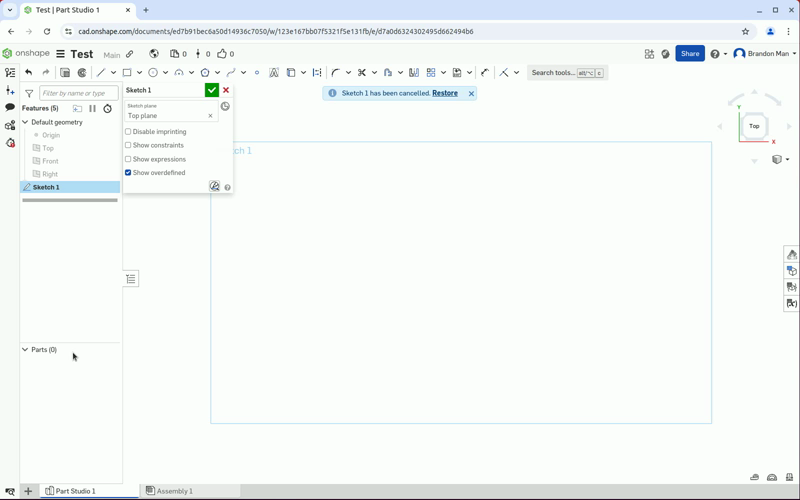
key(l)
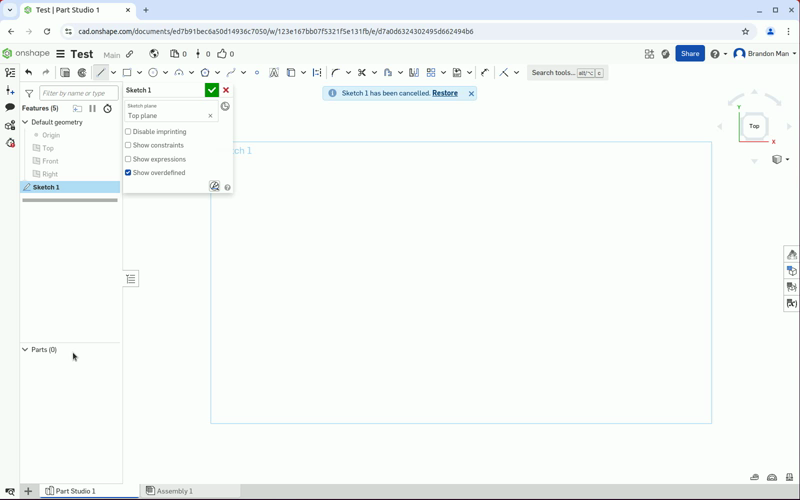
key_down(shift)
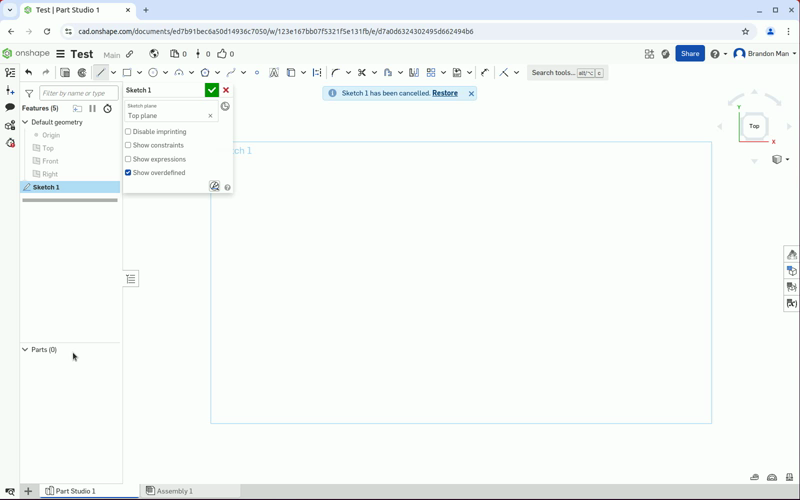
mouse_move(460, 378)
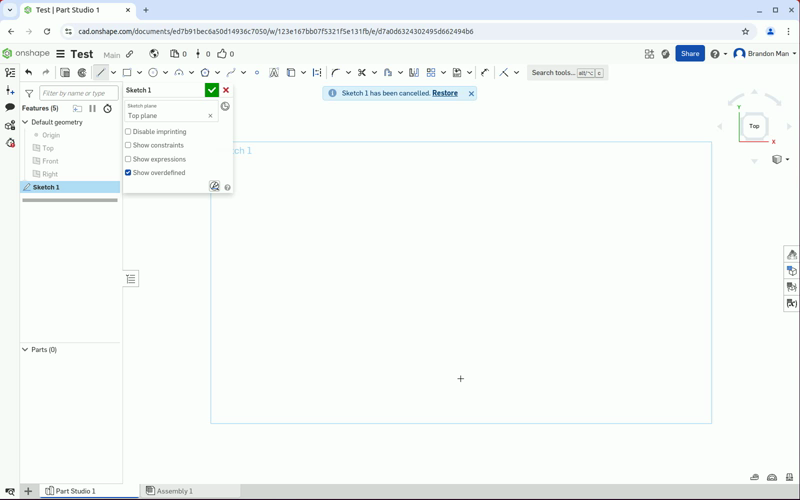
click(460, 378)
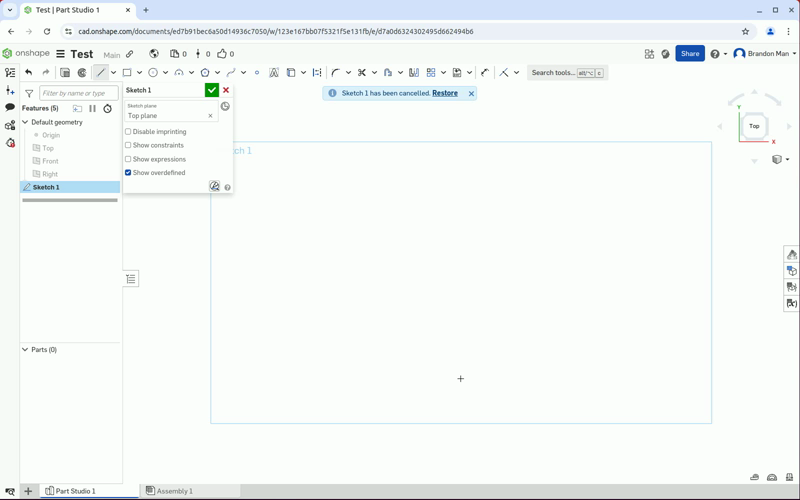
key_up(shift)
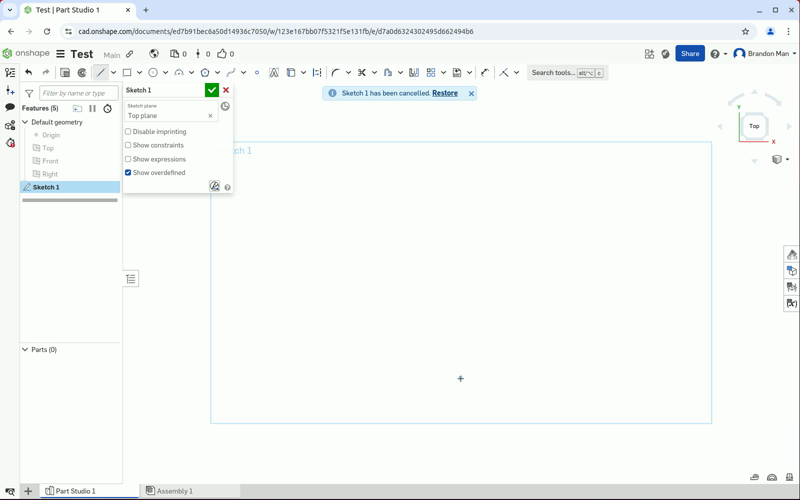
key_down(shift)
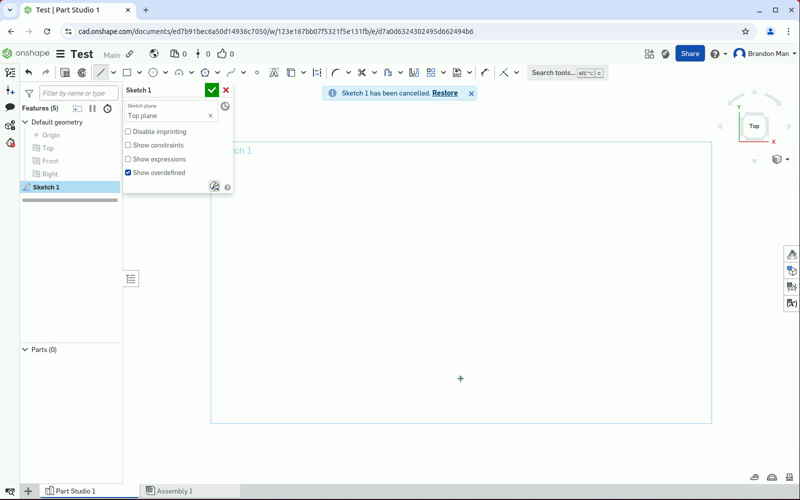
mouse_move(573, 378)
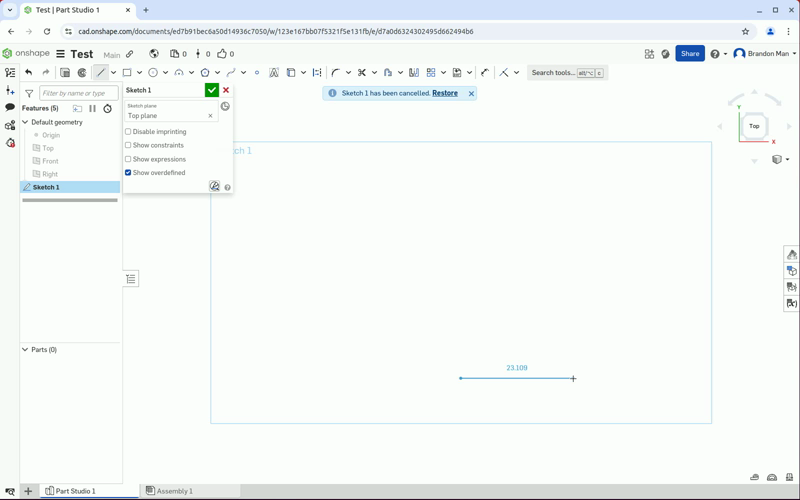
click(573, 378)
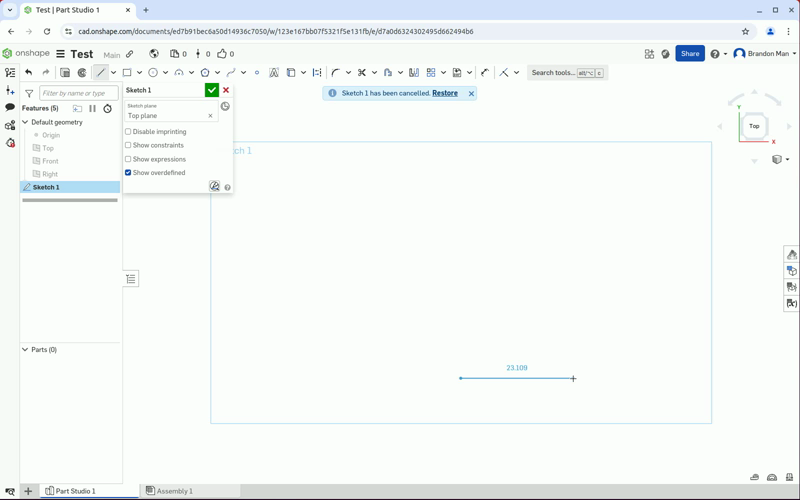
key_up(shift)
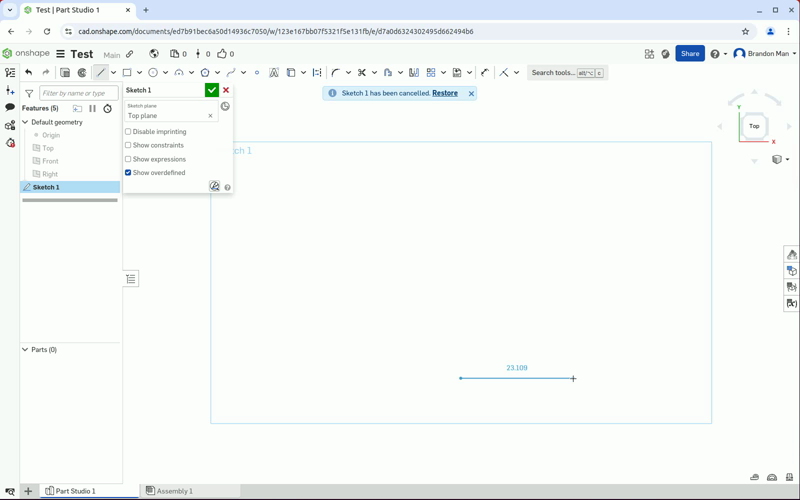
key_down(shift)
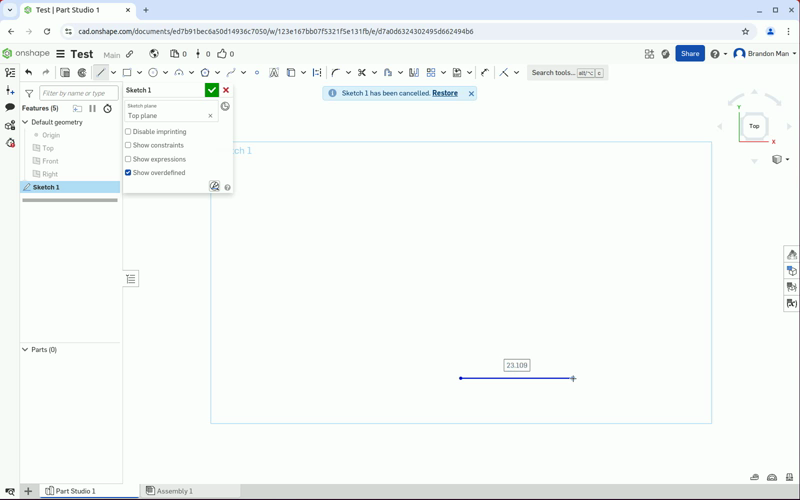
mouse_move(573, 283)
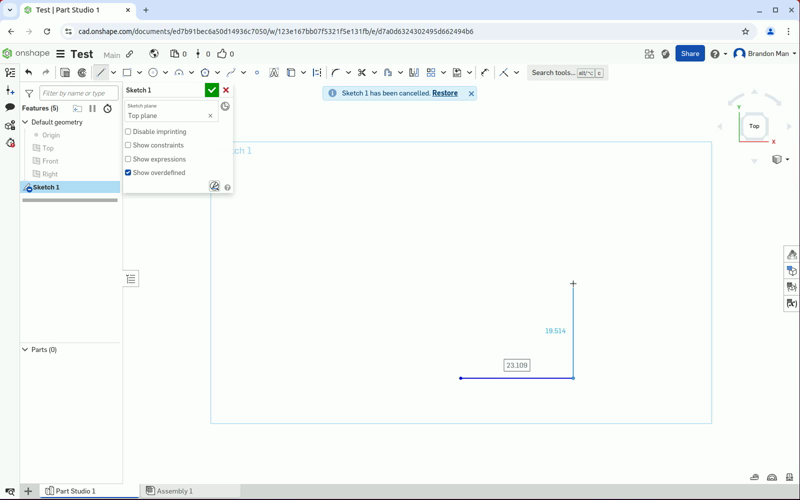
click(573, 283)
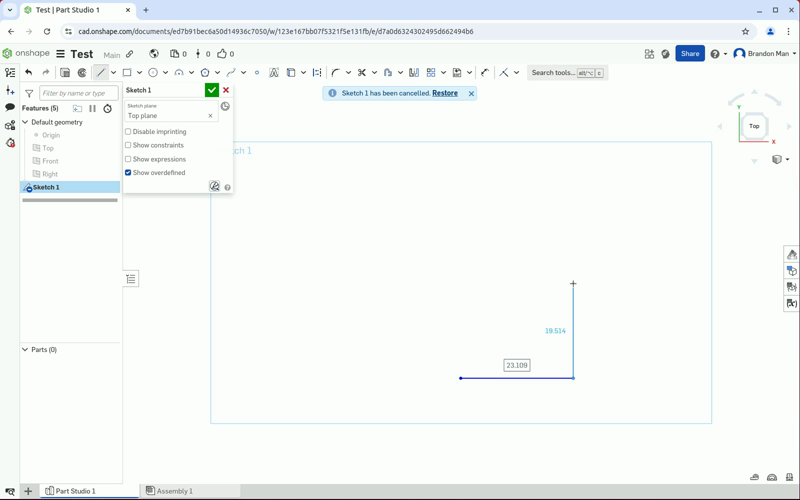
key_up(shift)
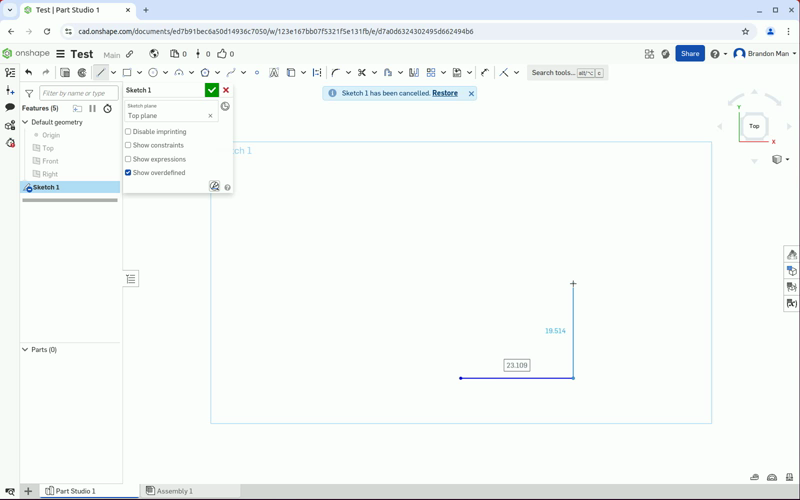
key_down(shift)
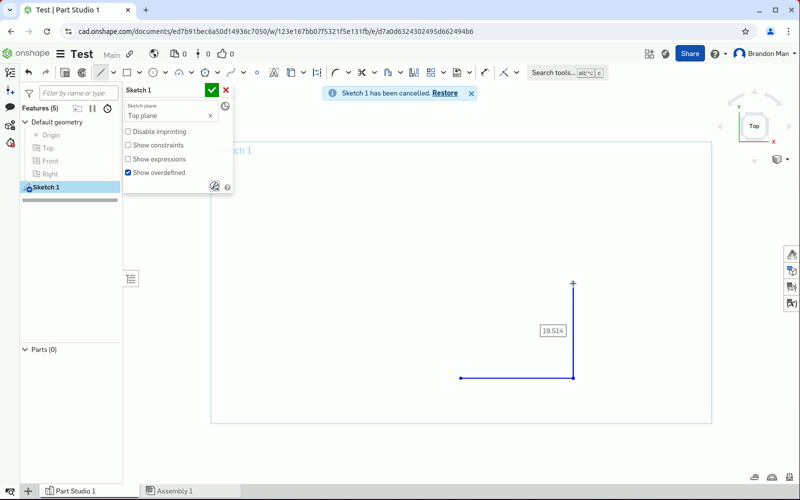
mouse_move(460, 283)
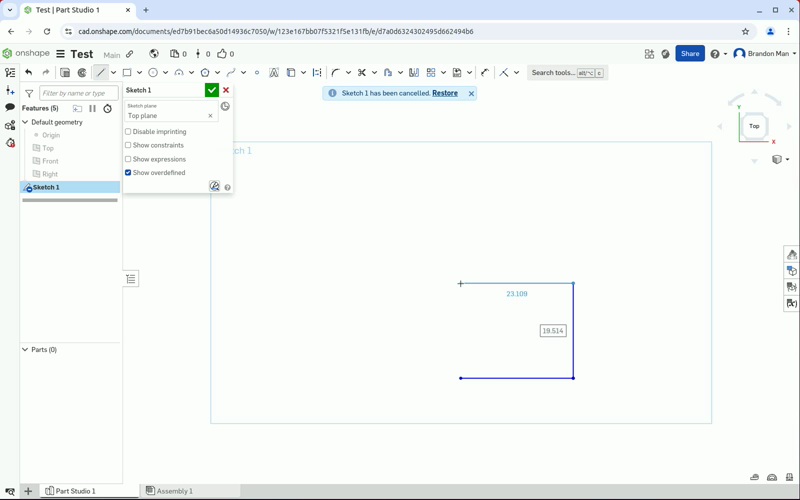
click(460, 283)
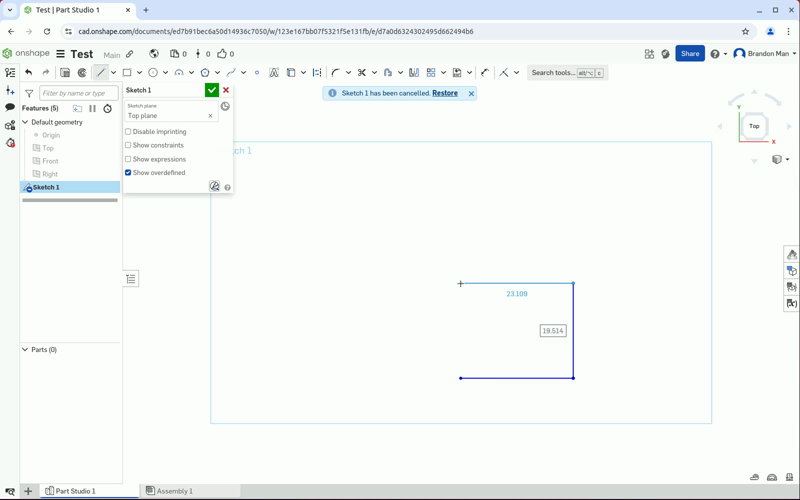
key_up(shift)
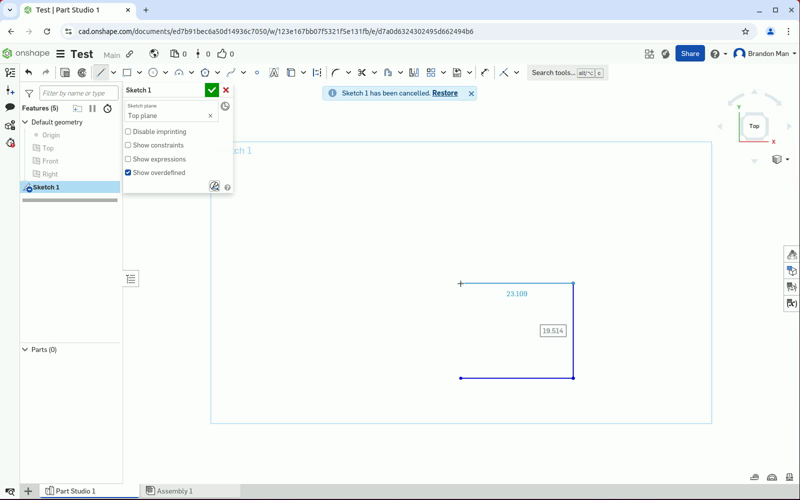
key_down(shift)
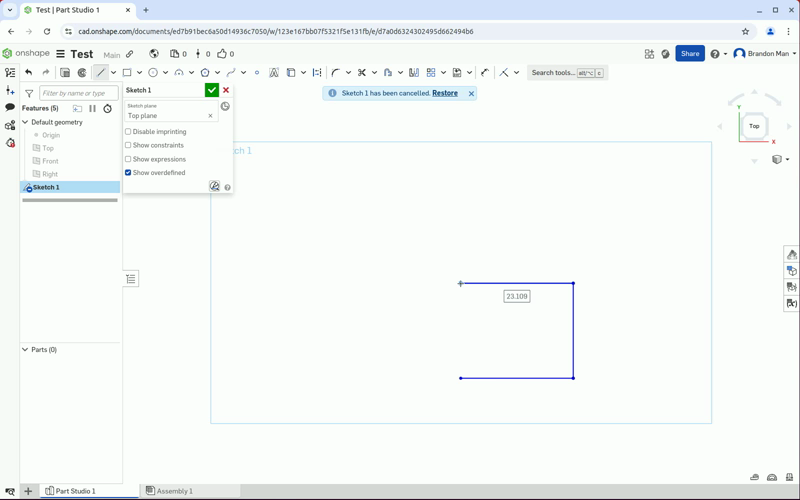
mouse_move(460, 378)
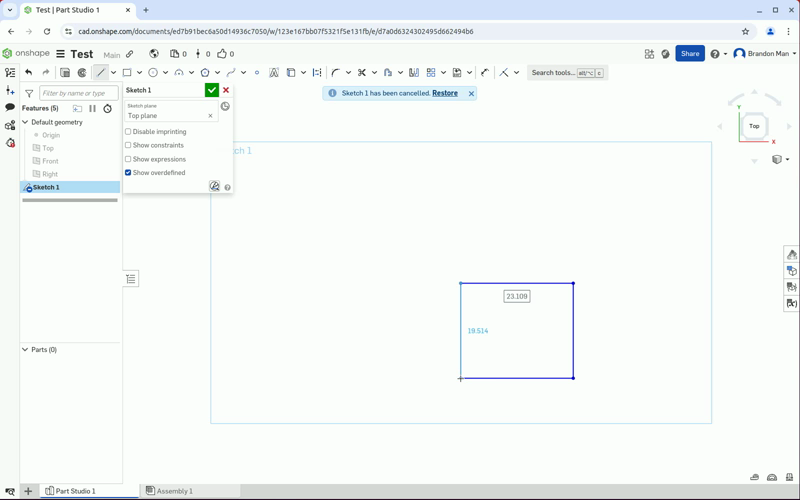
key_up(shift)
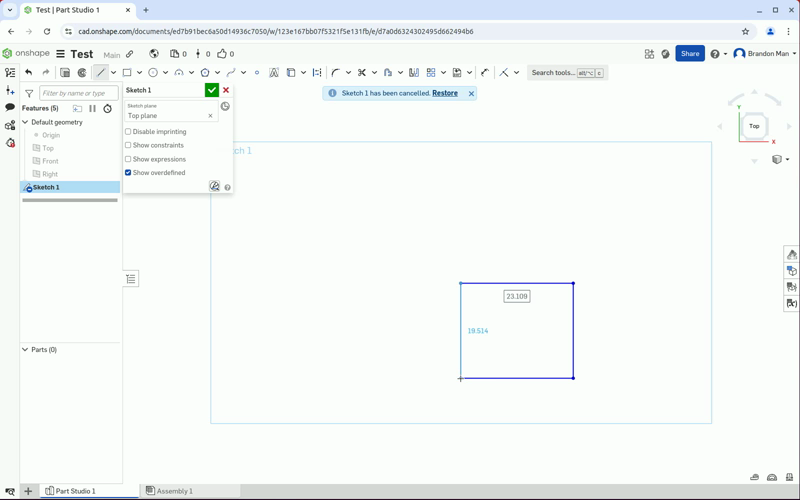
click(460, 378)
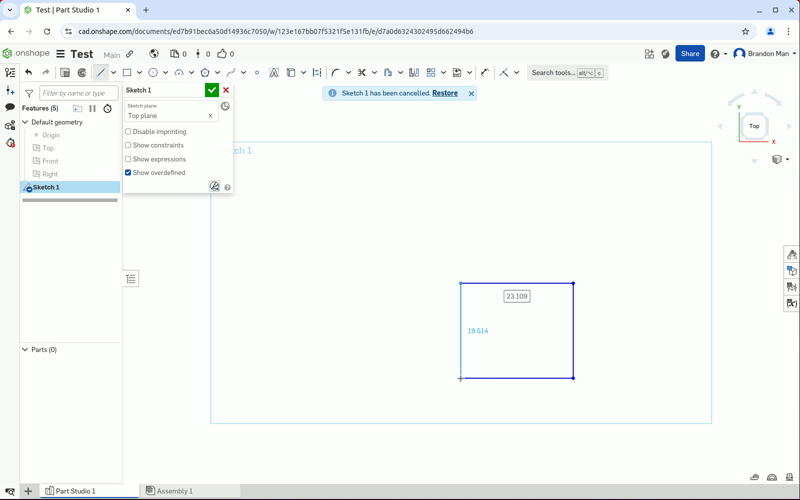
key(esc)
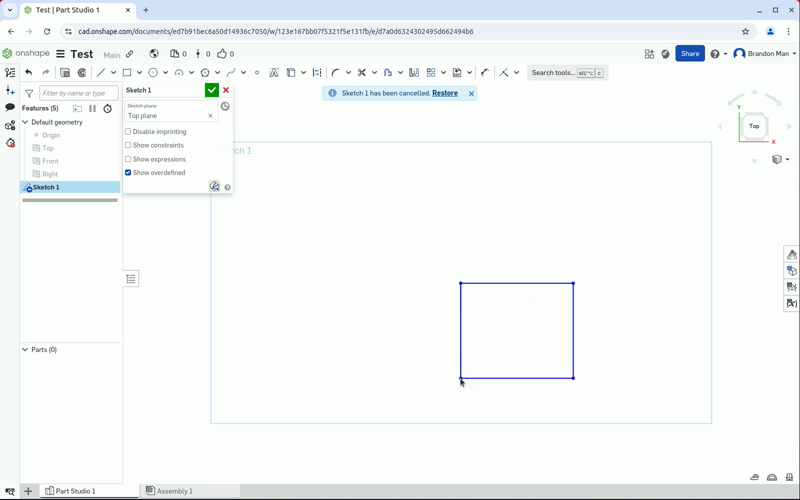
mouse_move(534, 333)
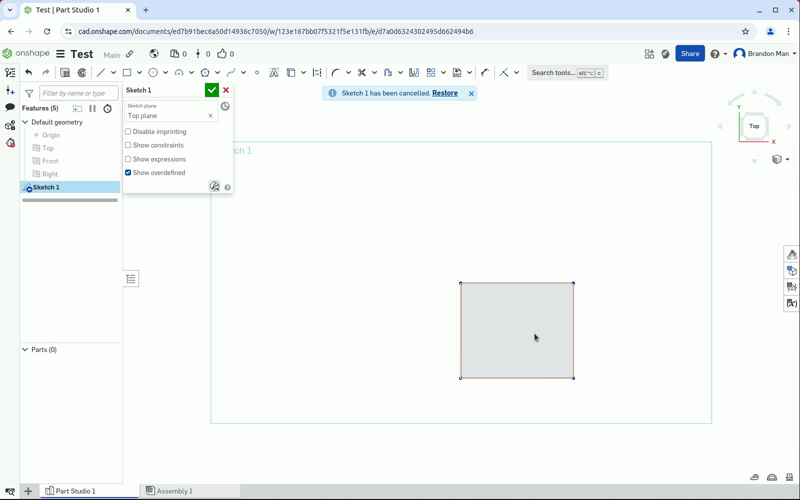
click(534, 333)
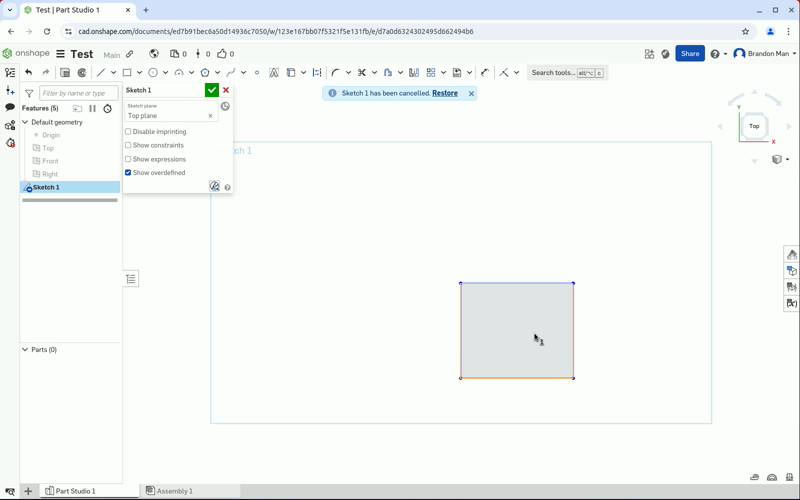
mouse_move(73, 352)
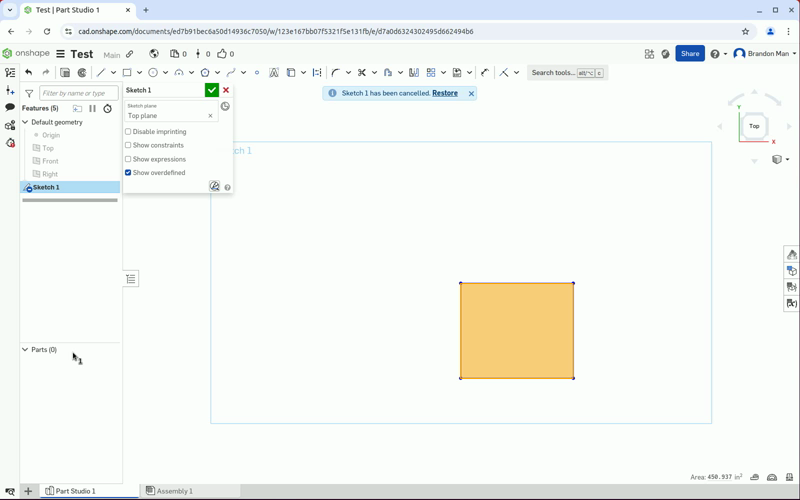
key(shift+y)
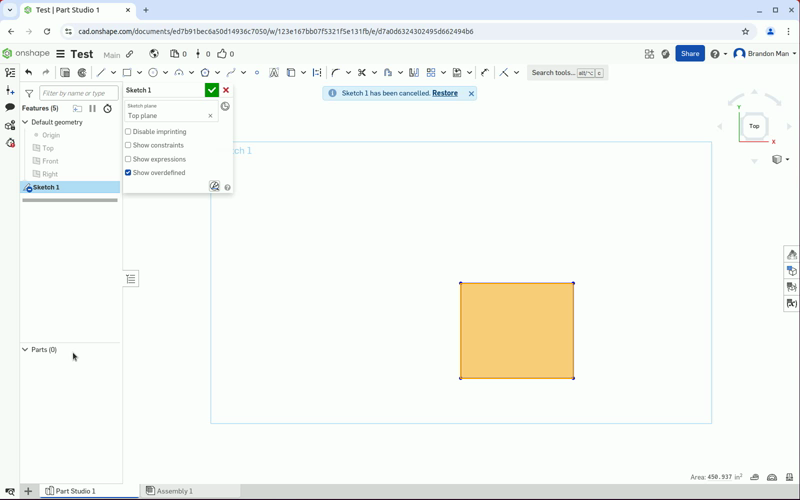
key(shift+e)
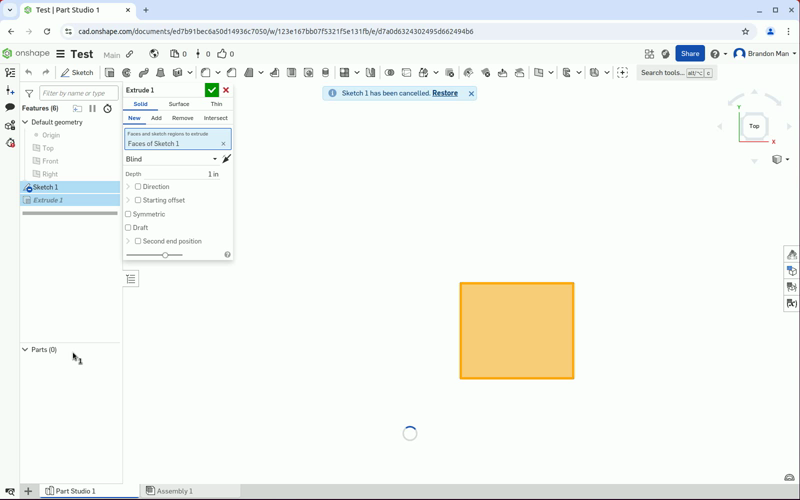
mouse_move(143, 106)
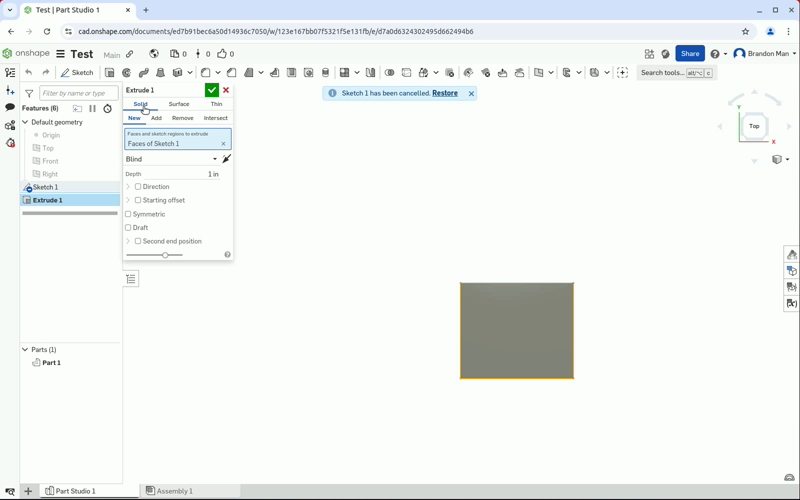
click(143, 106)
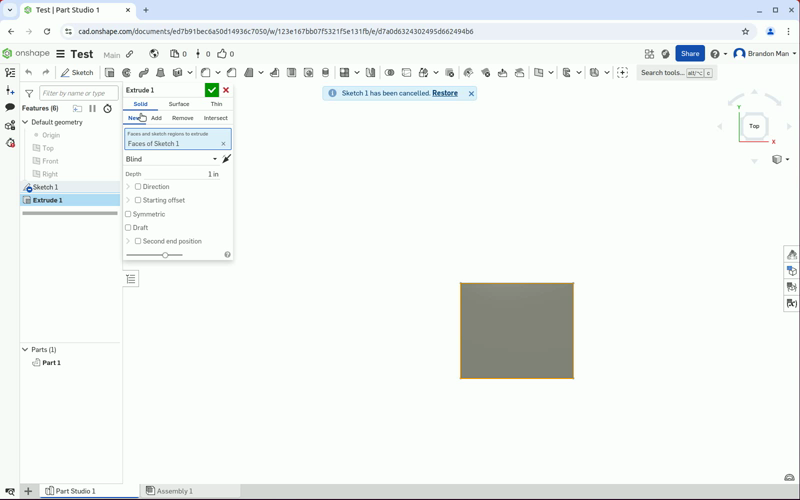
mouse_move(137, 120)
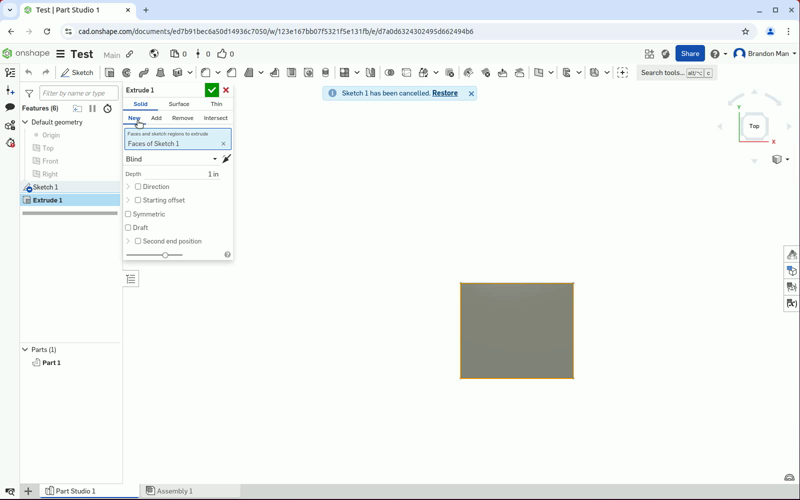
click(137, 120)
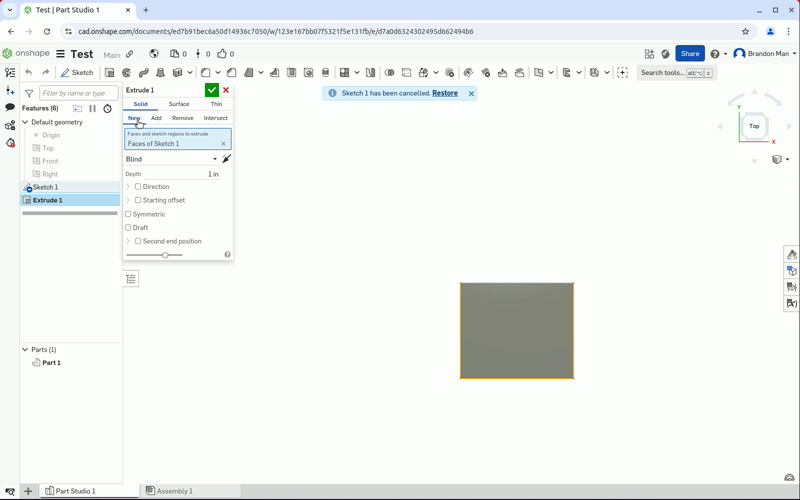
key(tab, 4)
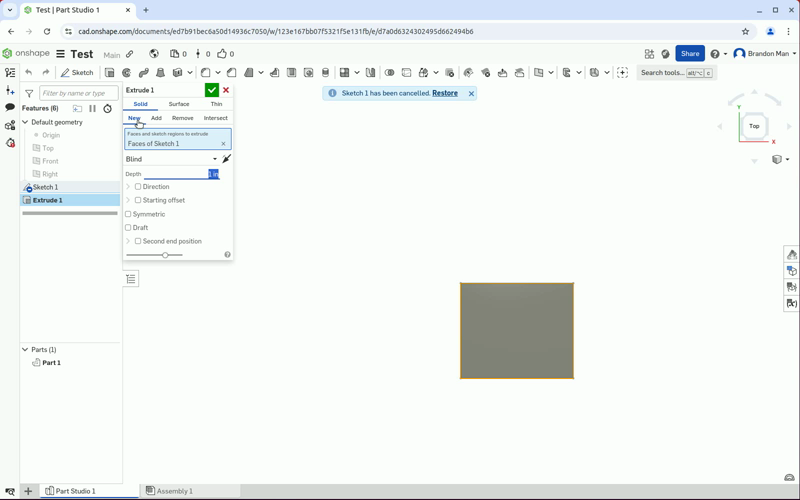
text(4.333)
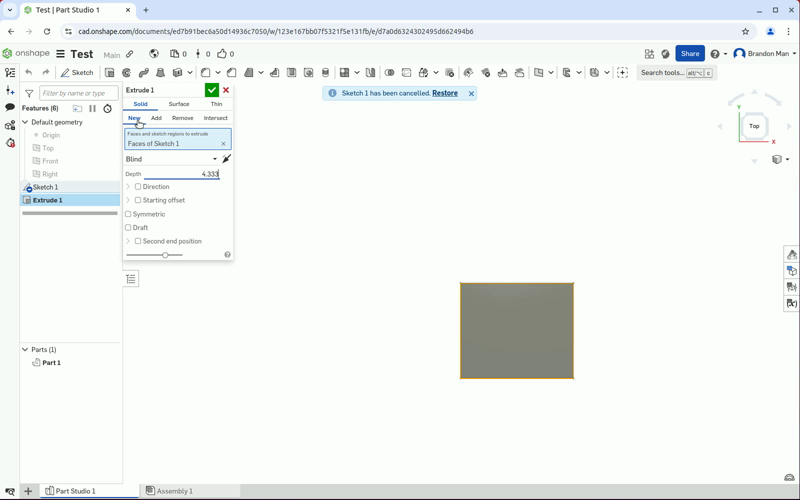
key(enter)
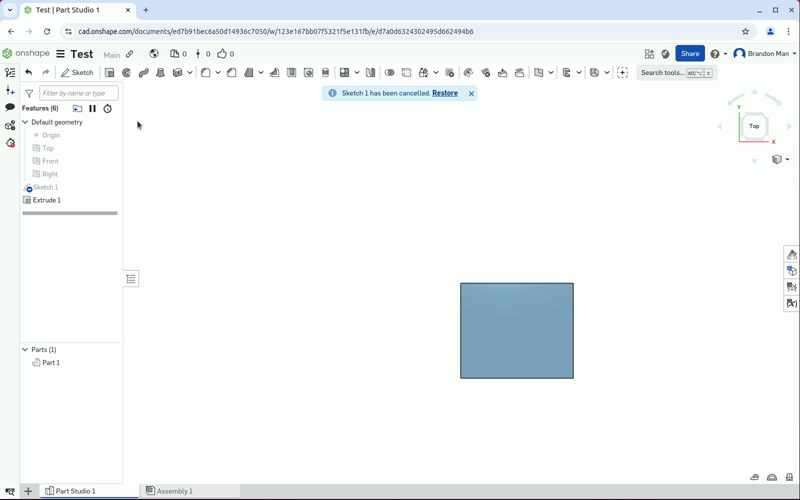
key(shift+h)
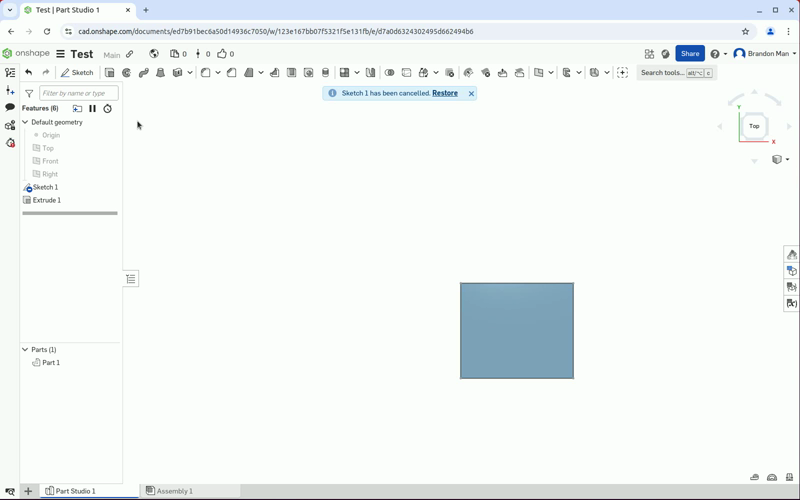
key(shift+h)
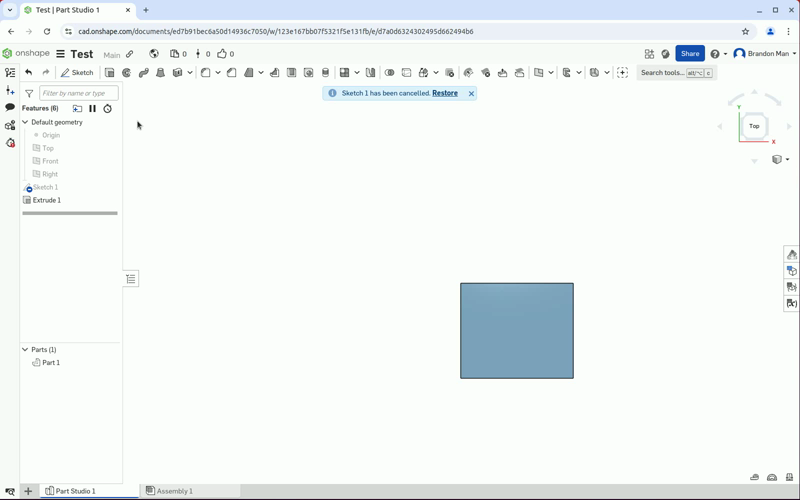
mouse_move(73, 189)
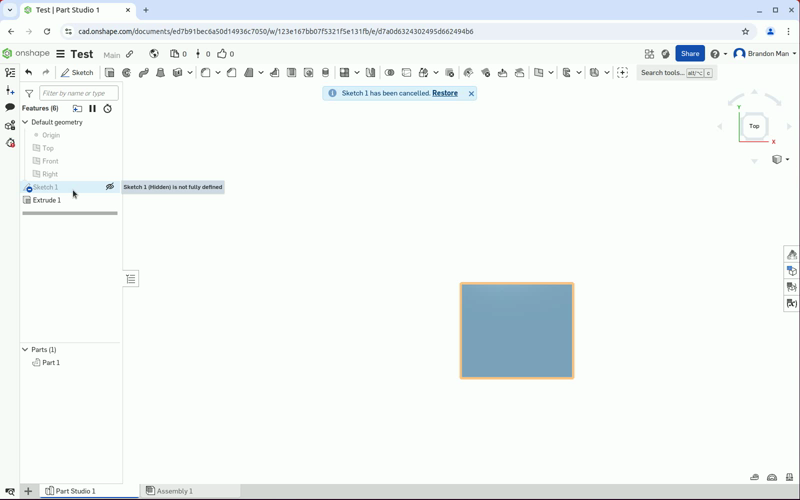
click(73, 189)
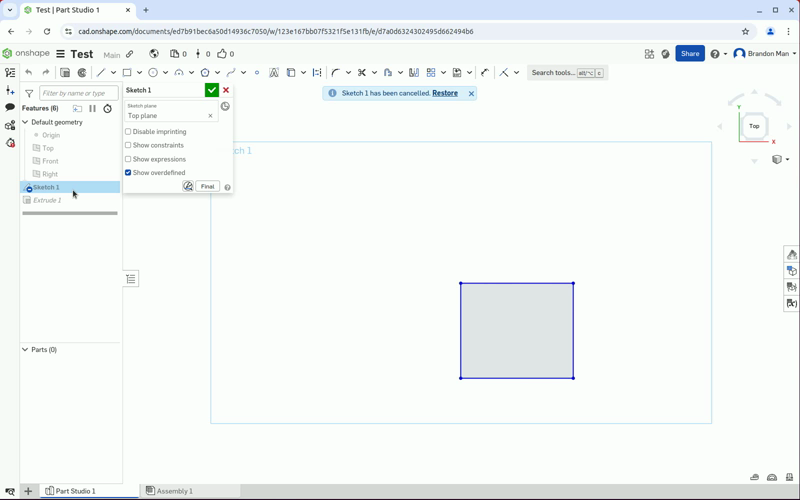
mouse_move(229, 92)
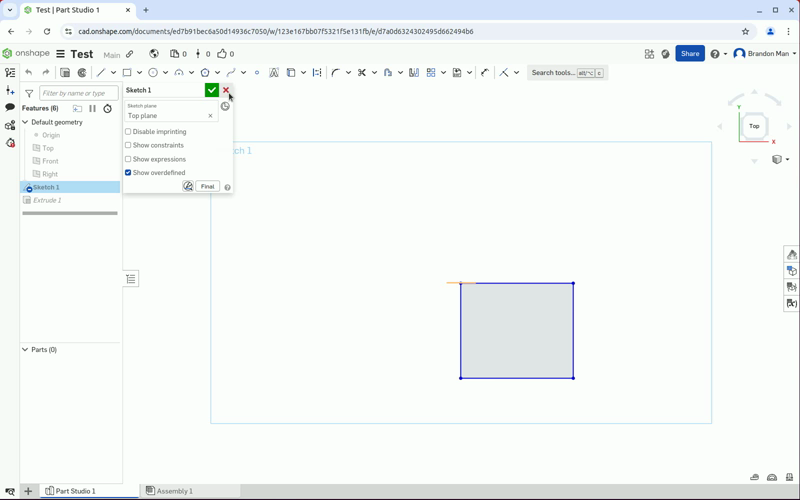
click(229, 92)
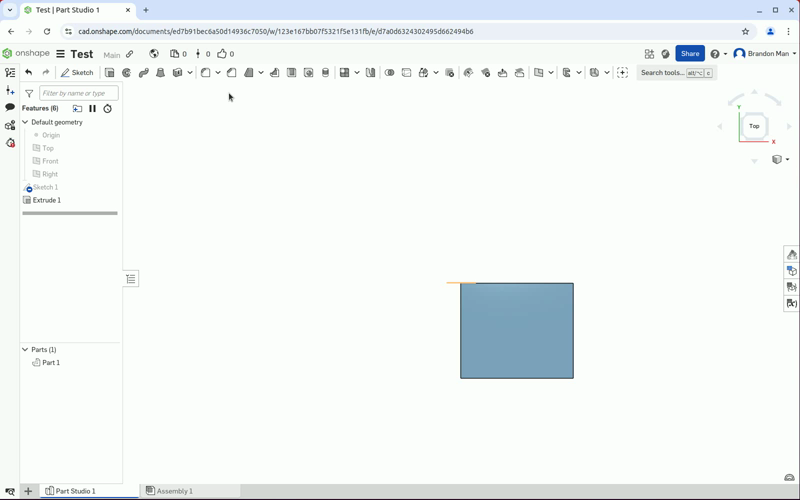
mouse_move(541, 75)
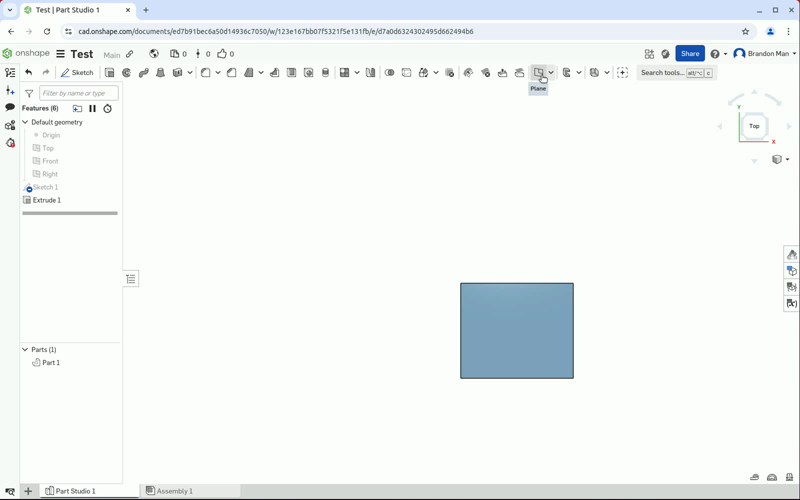
click(541, 75)
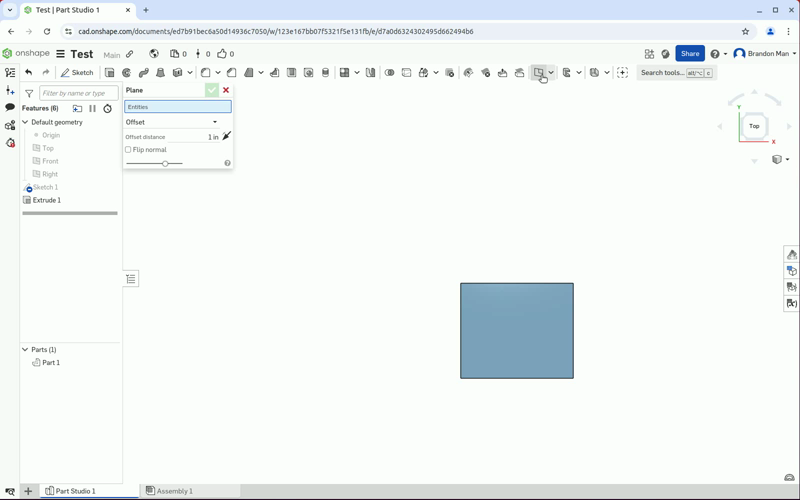
mouse_move(73, 150)
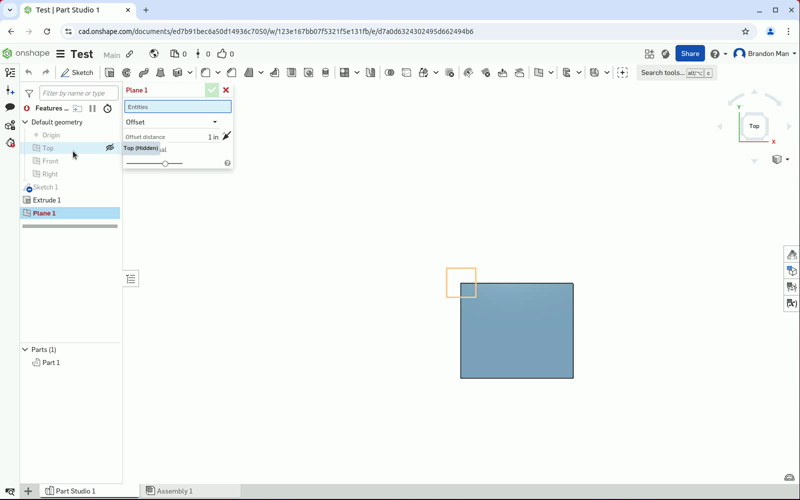
click(73, 150)
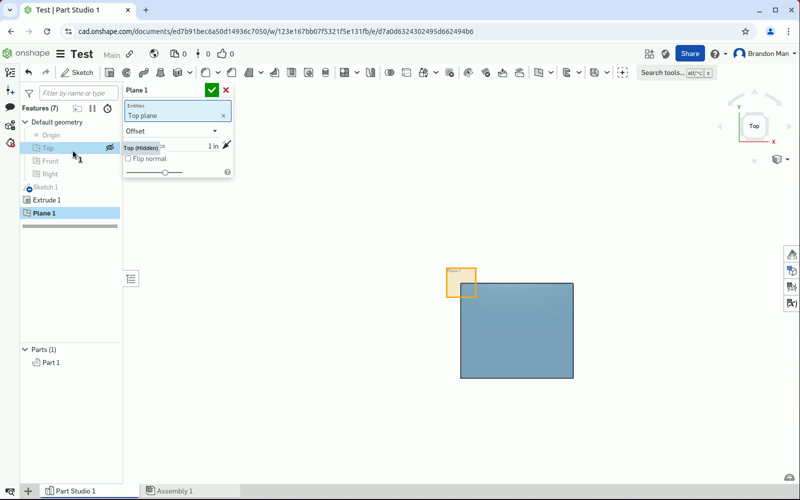
key(tab, 2)
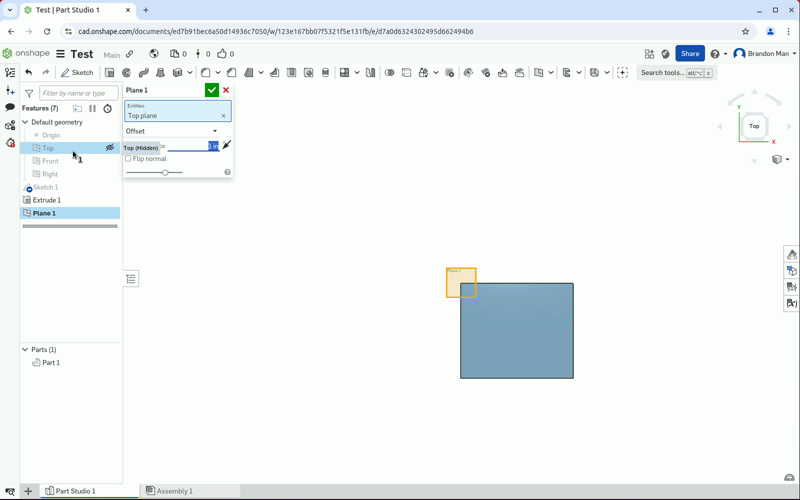
text(4.344)
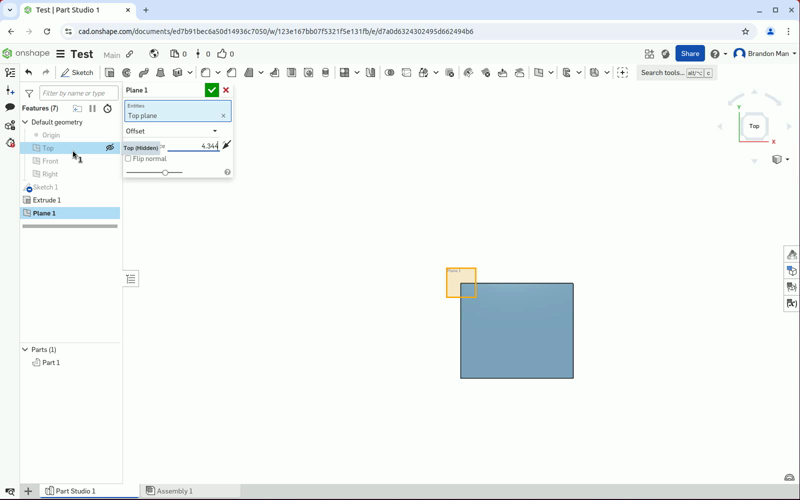
key(enter, 2)
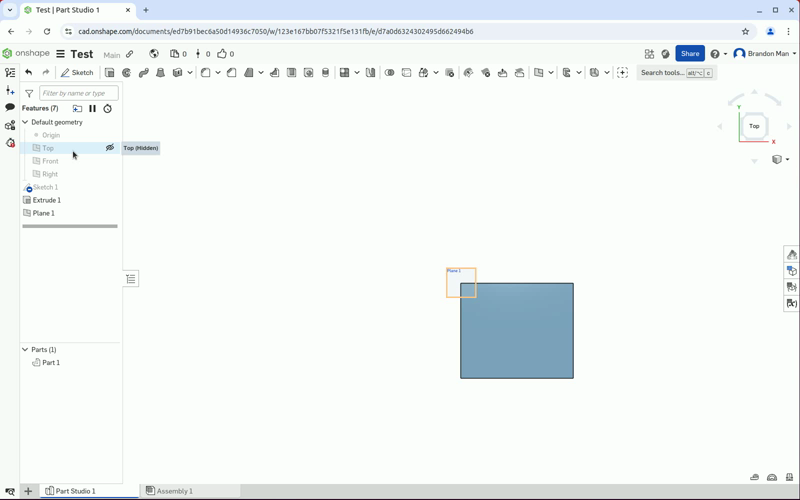
key(shift+s)
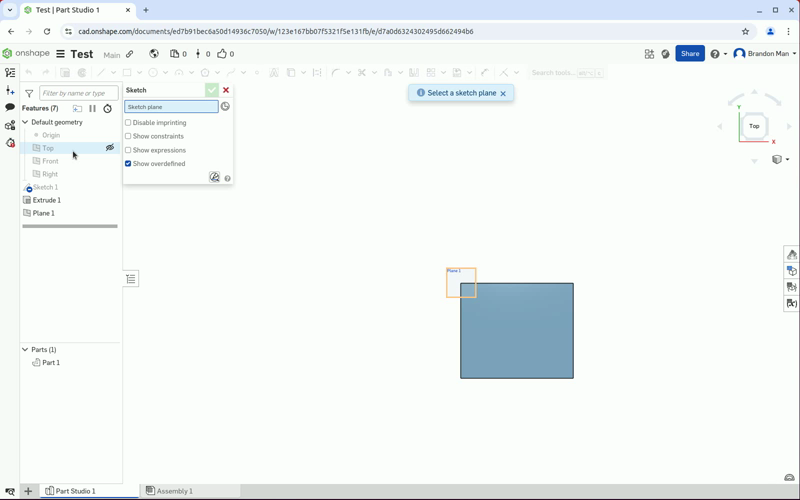
mouse_move(73, 215)
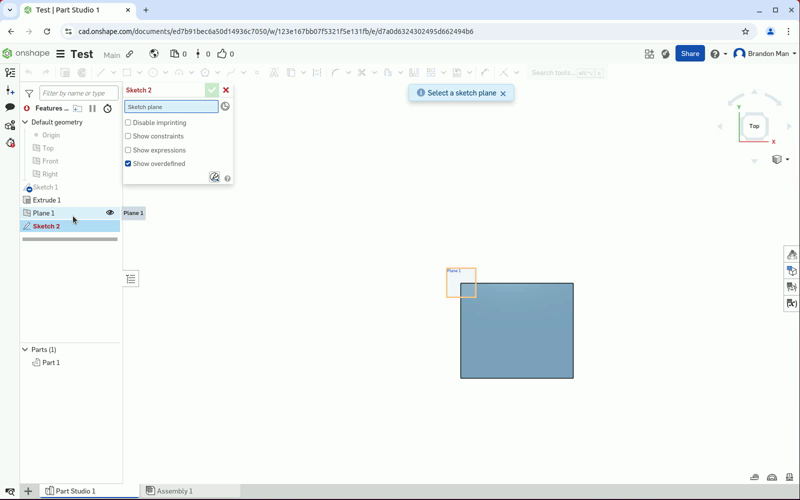
click(73, 215)
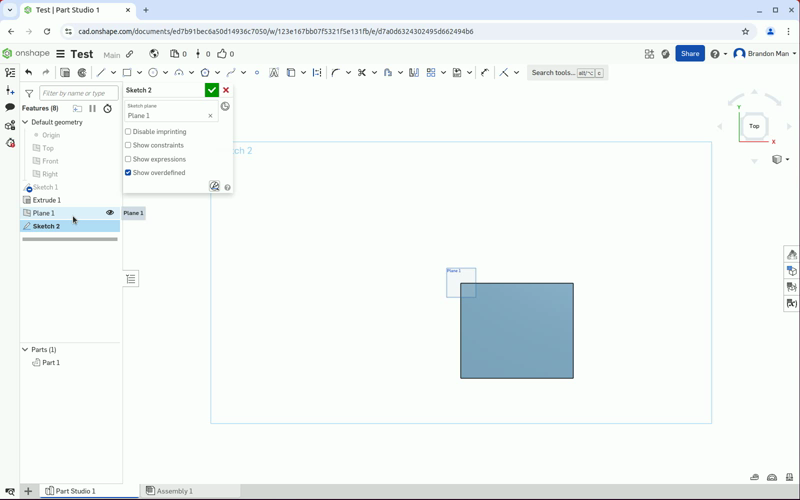
mouse_move(73, 352)
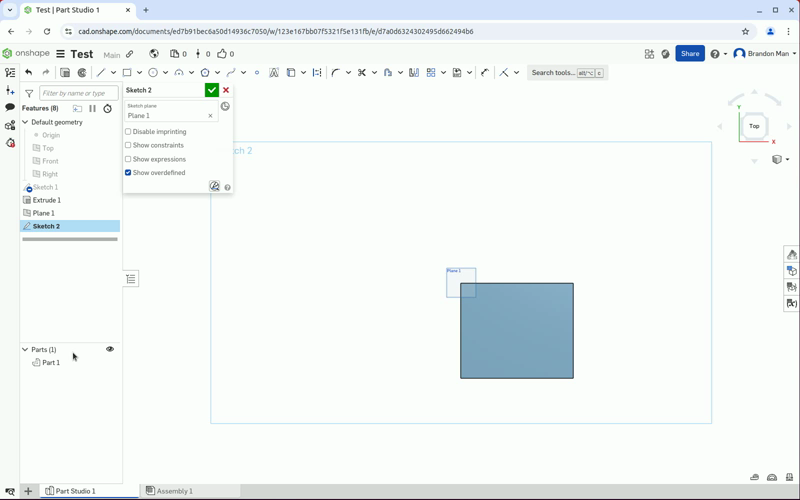
key(y)
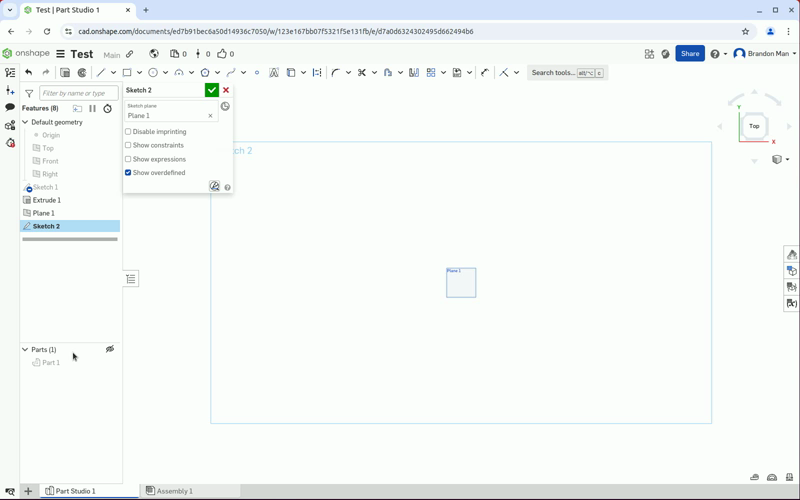
key(c)
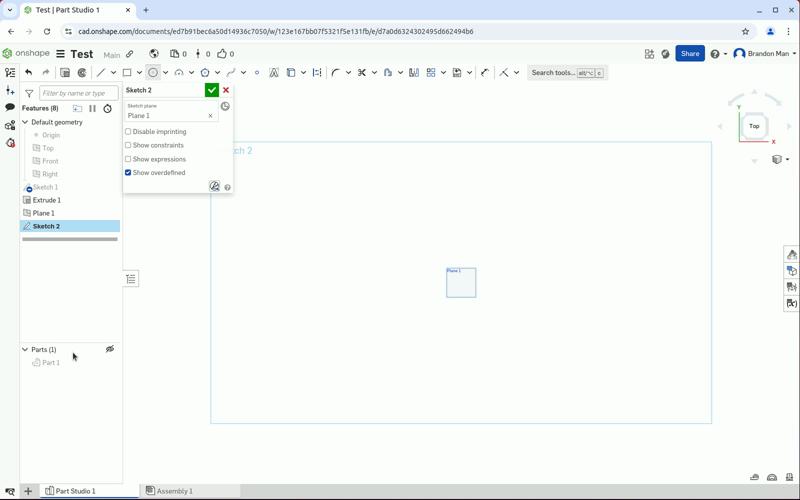
key_down(shift)
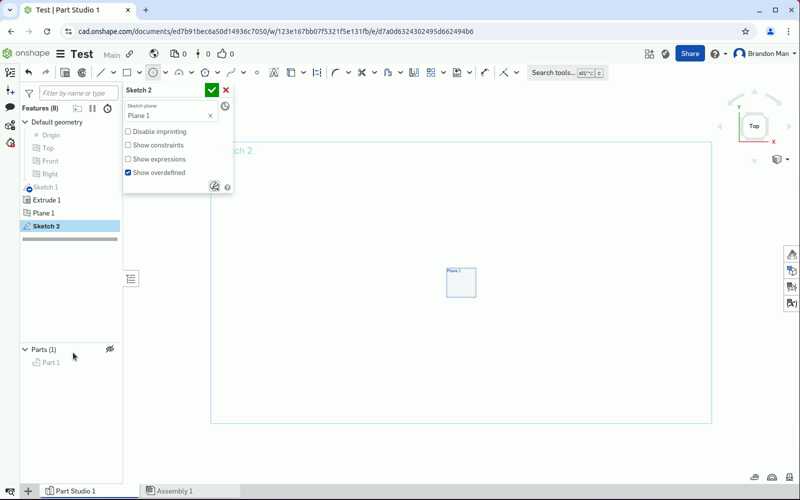
mouse_move(516, 332)
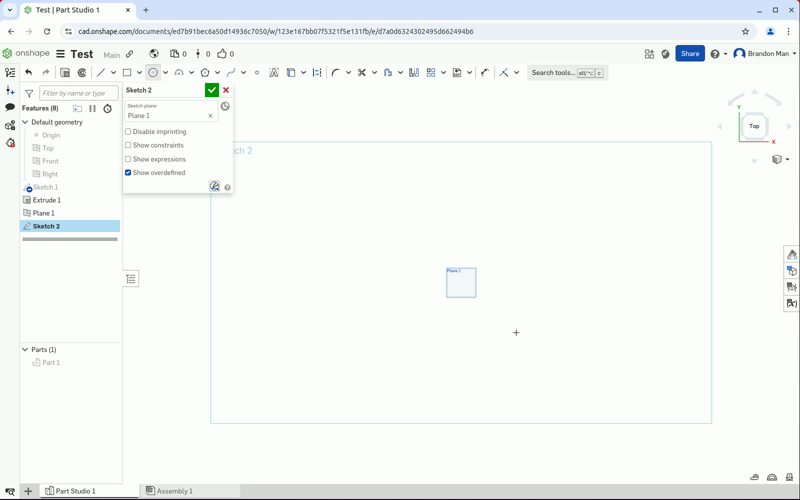
click(516, 332)
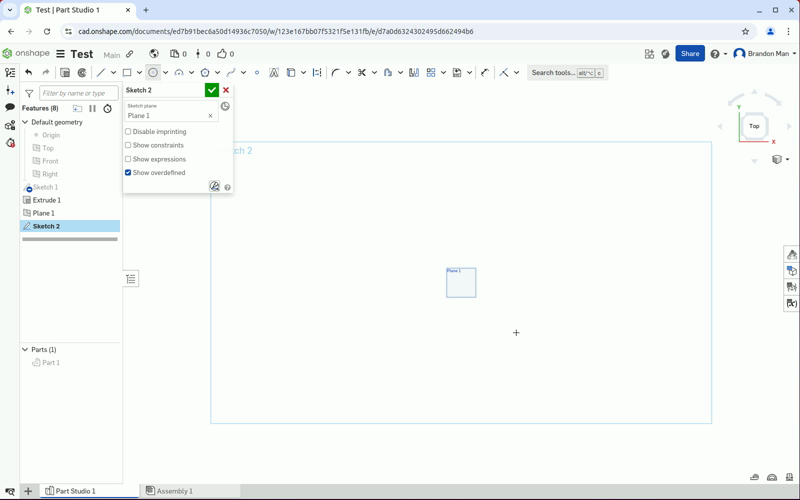
key_up(shift)
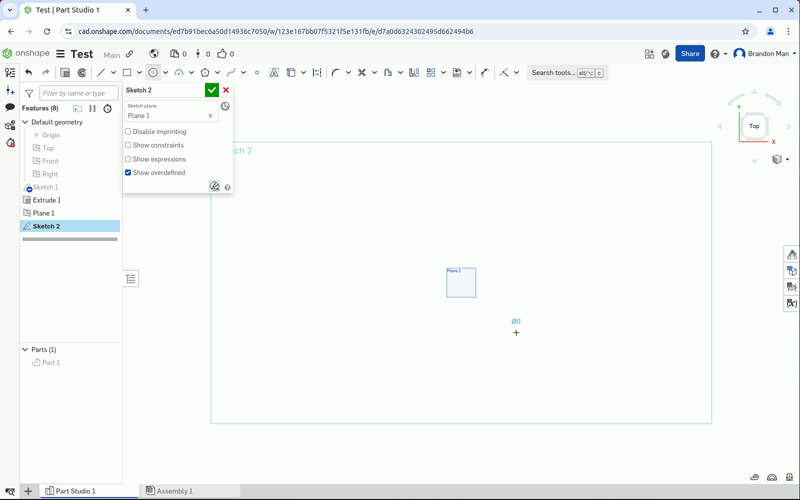
mouse_move(560, 332)
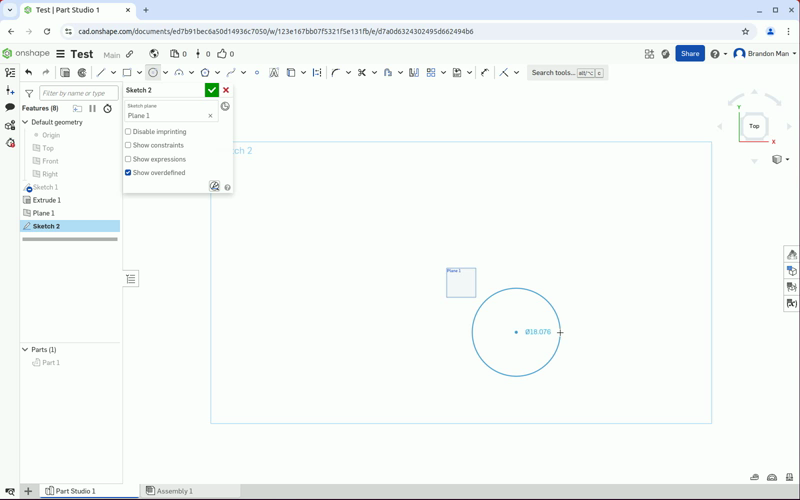
click(560, 332)
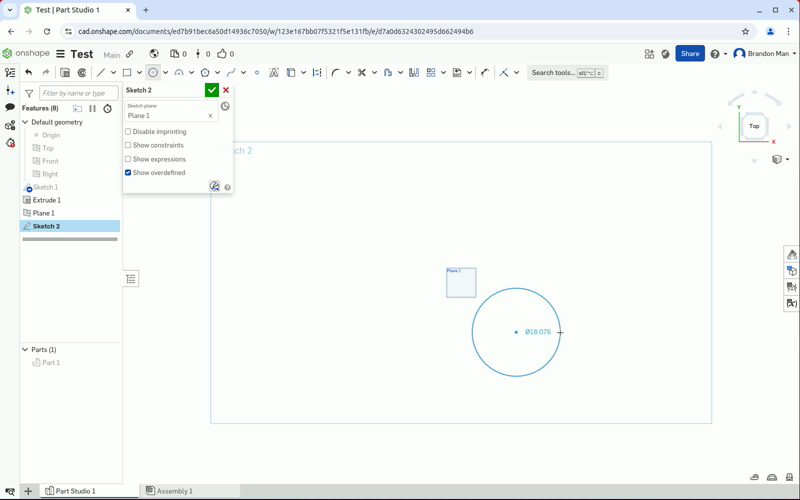
key(esc)
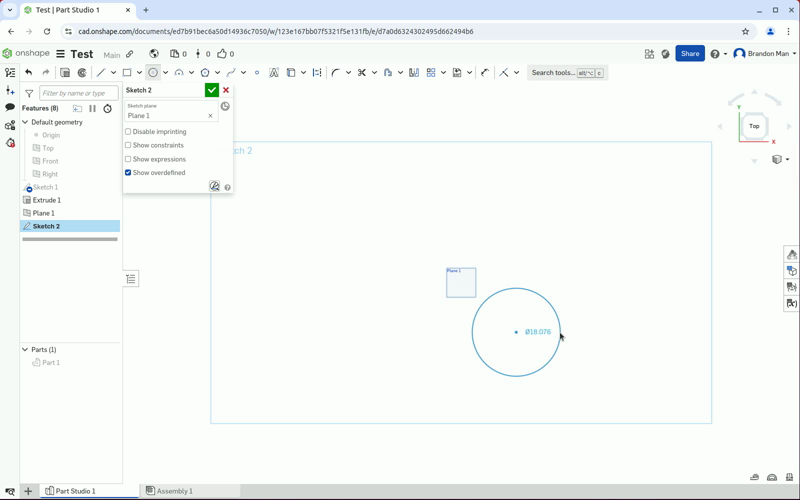
mouse_move(495, 361)
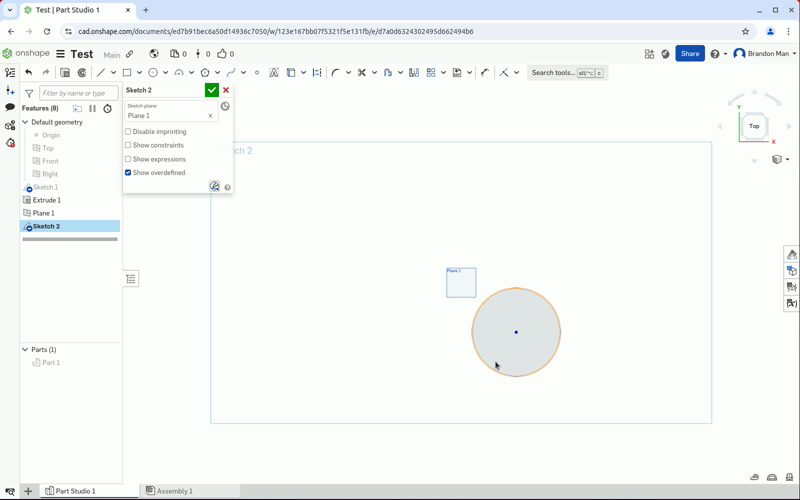
click(495, 361)
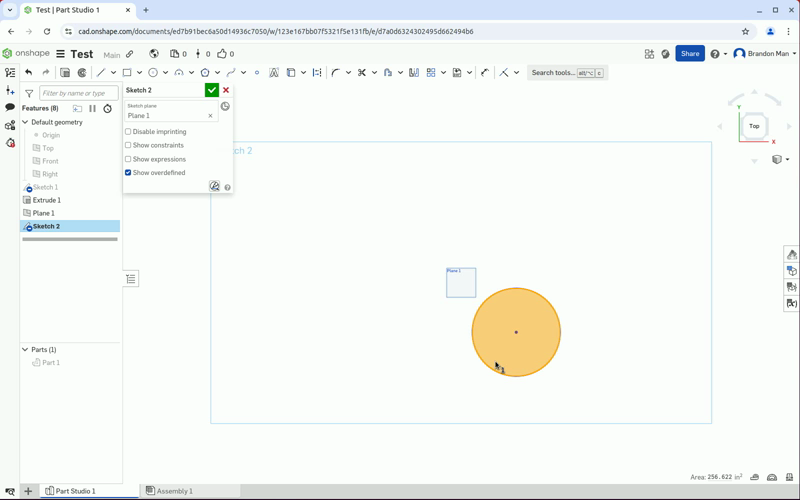
mouse_move(73, 352)
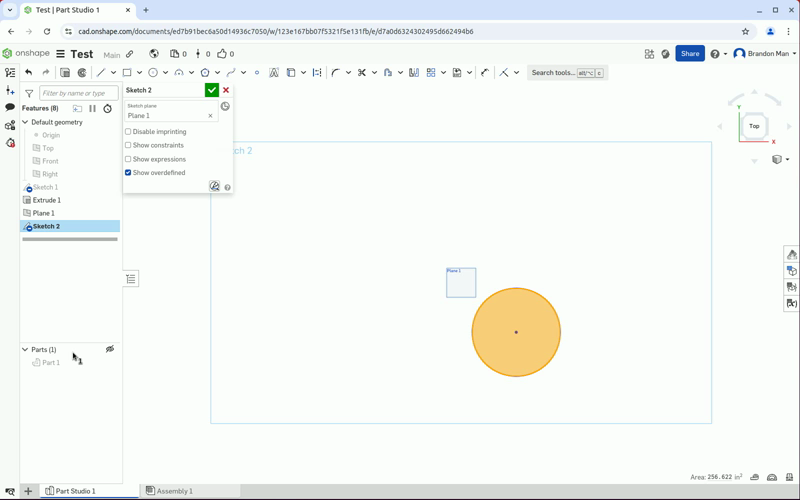
key(shift+y)
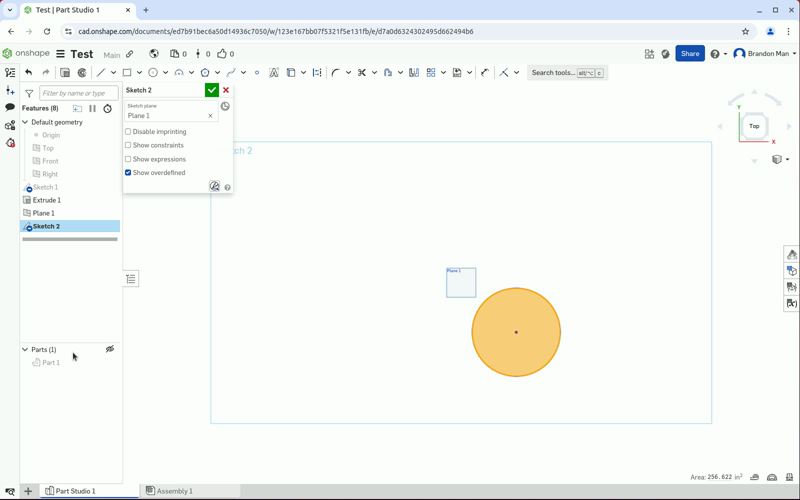
key(shift+e)
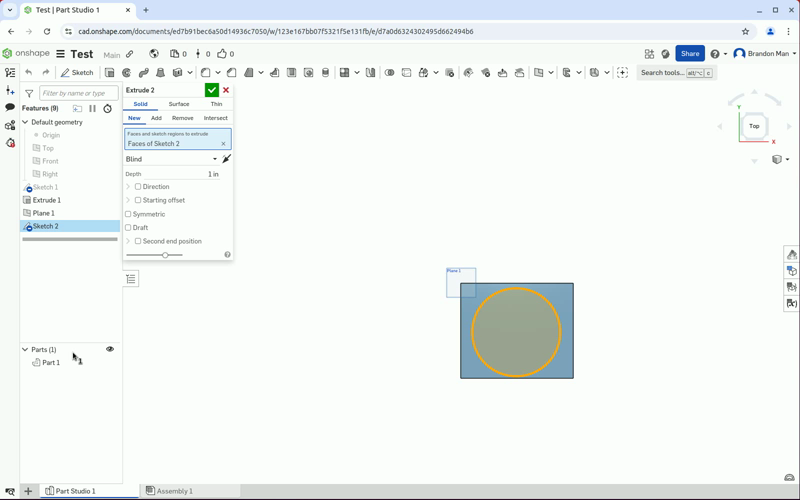
mouse_move(143, 106)
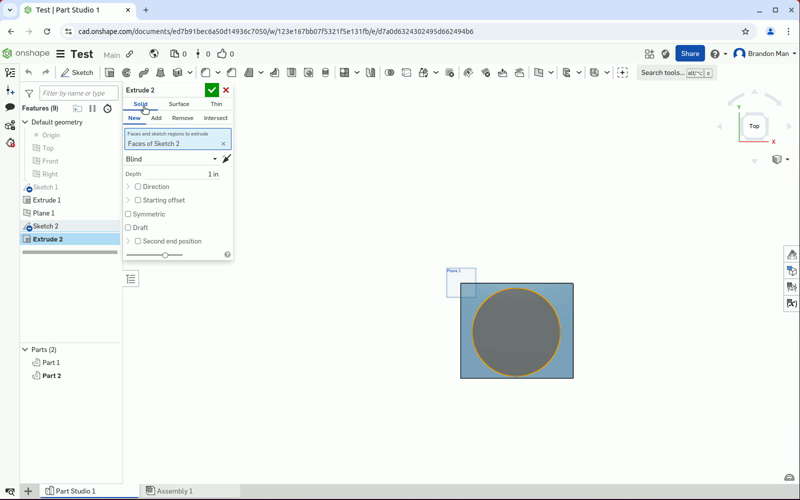
click(143, 106)
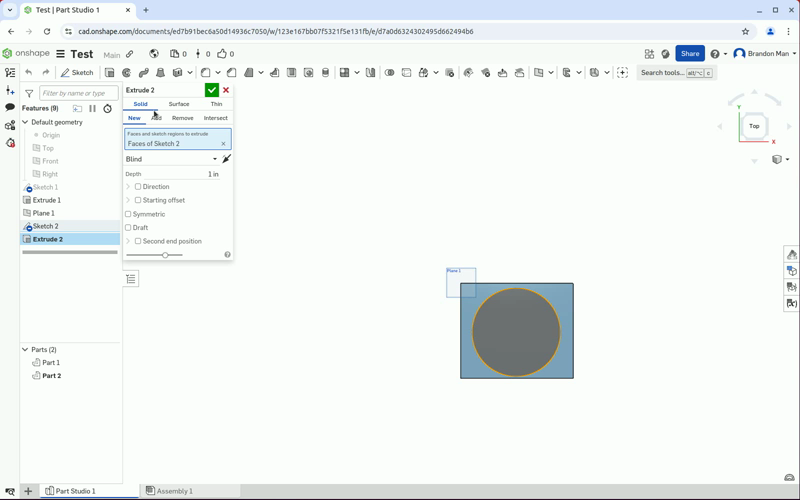
mouse_move(186, 120)
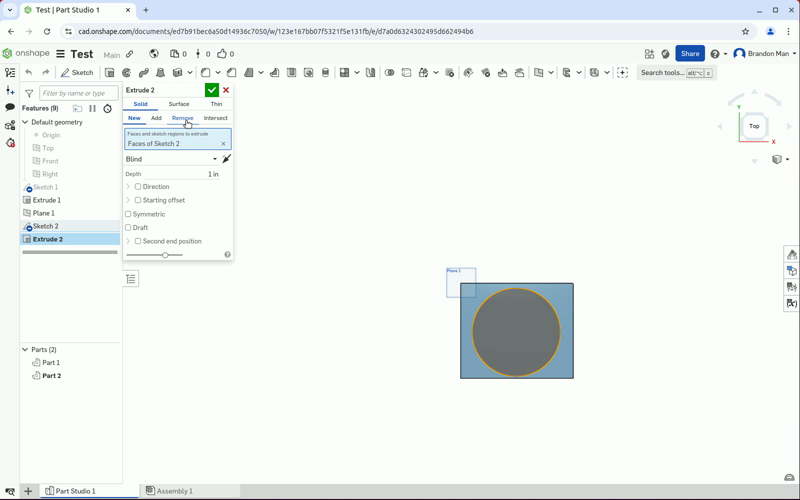
click(186, 120)
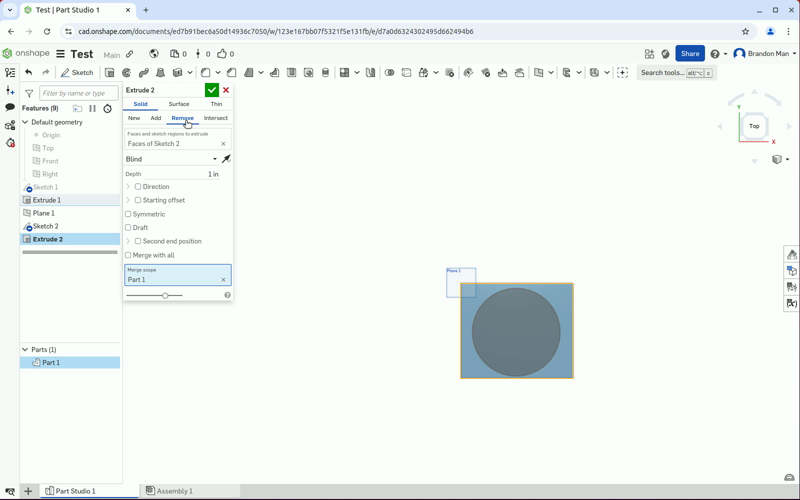
key(tab, 4)
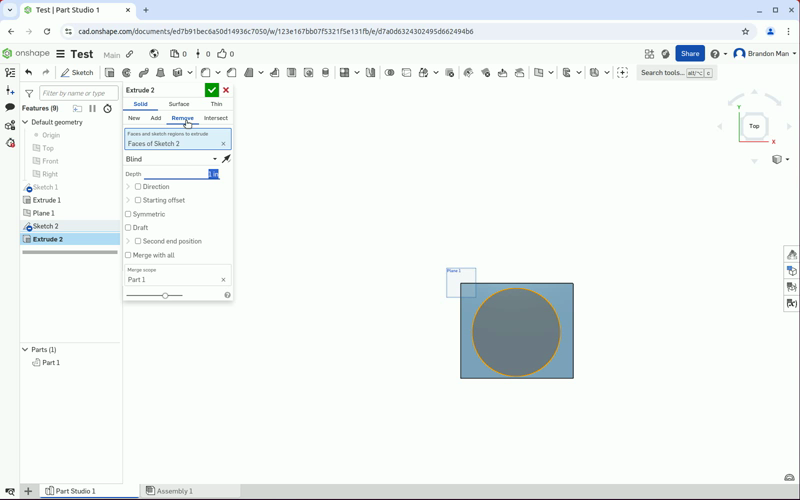
text(1.926)
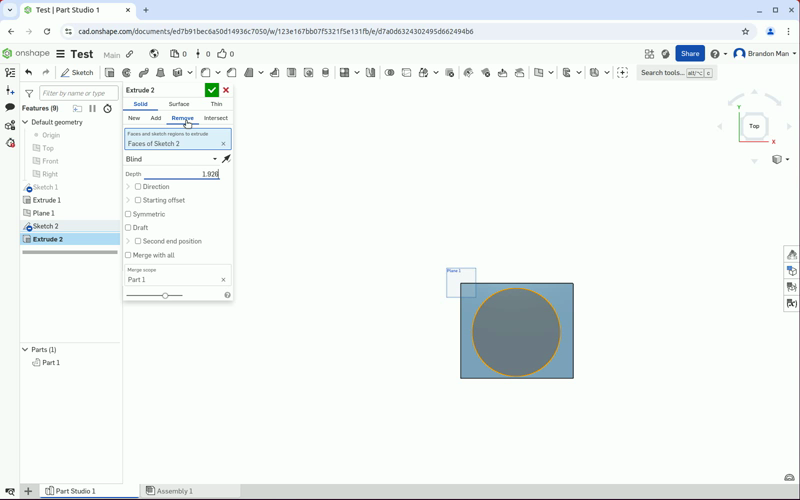
key(tab, 6)
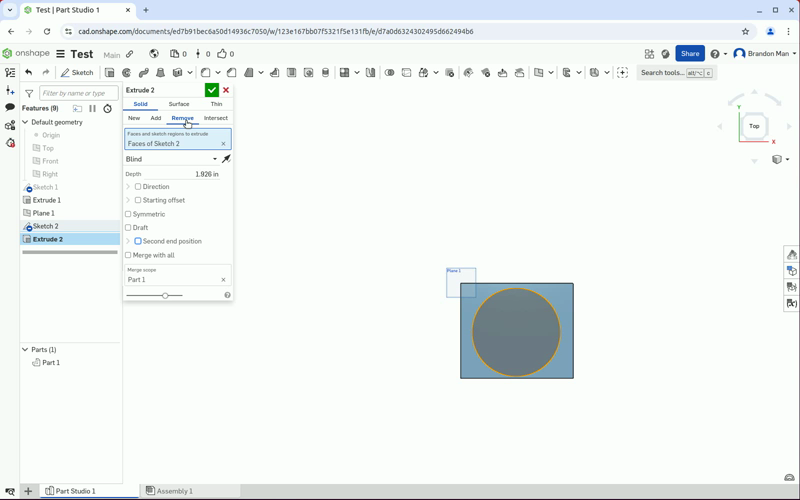
key(space)
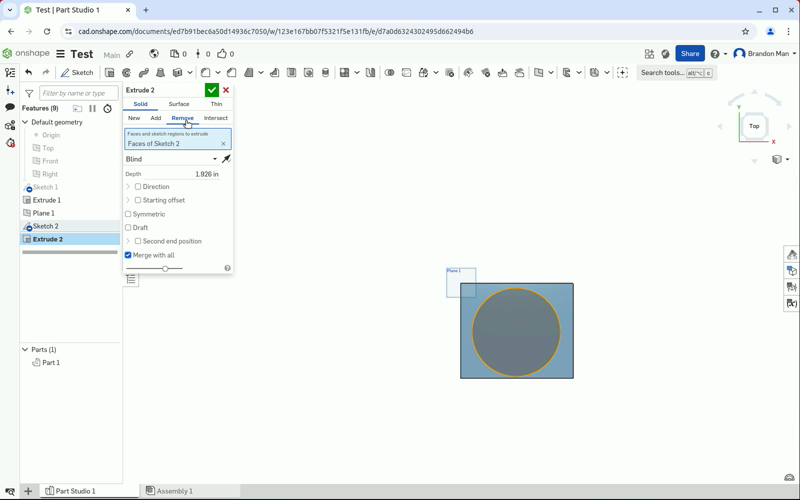
key(enter)
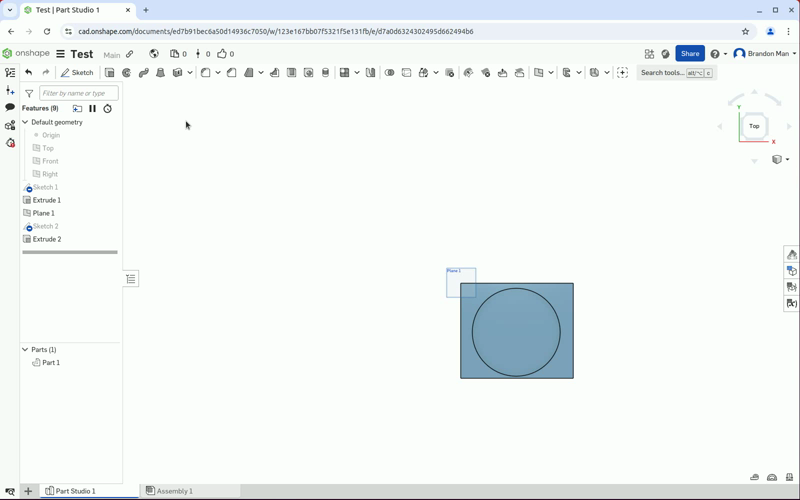
key(shift+h)
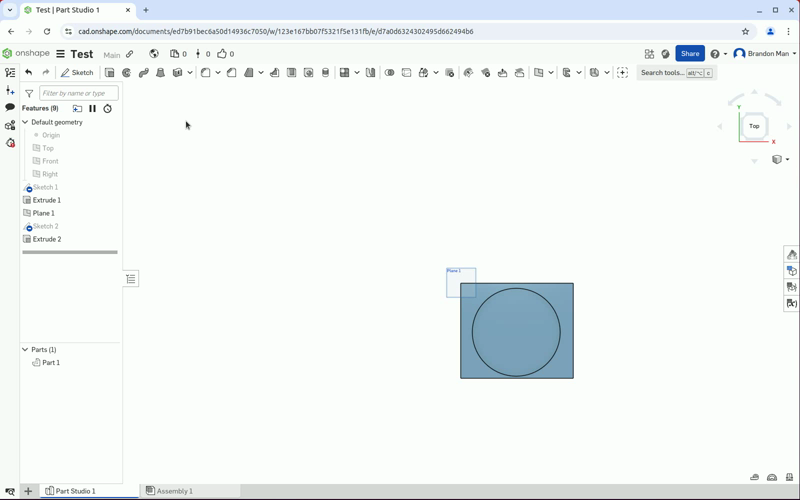
key(shift+h)
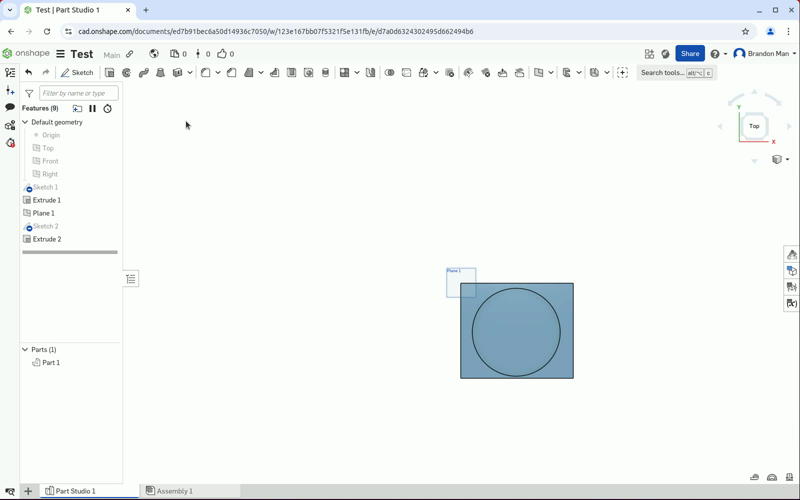
key(shift+7)
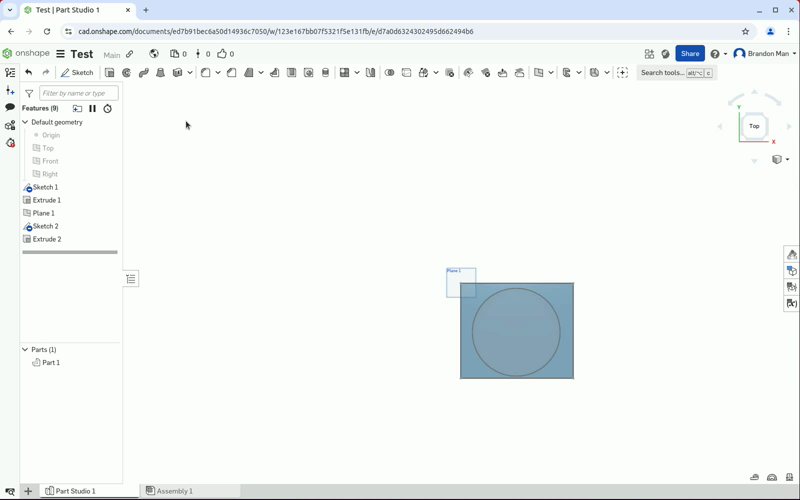
key(up, 3)
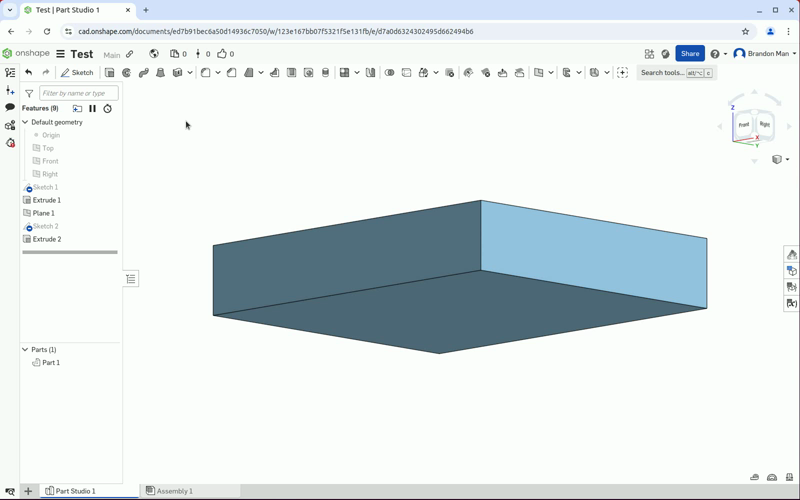
key(left, 3)
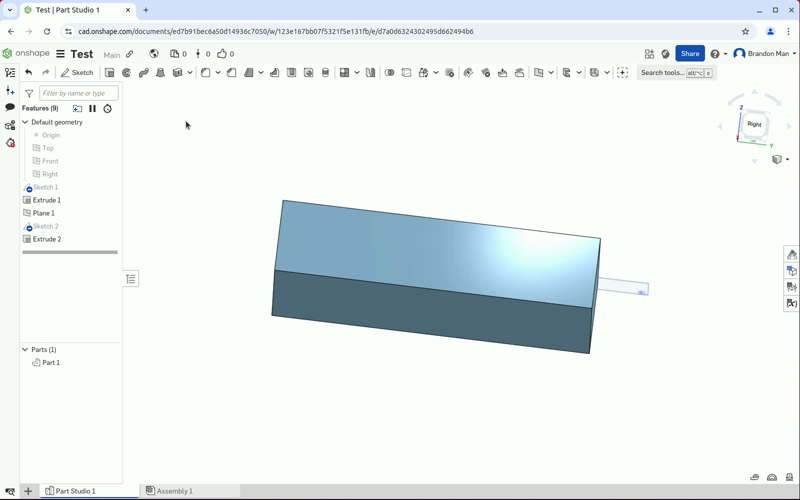
key(right, 3)
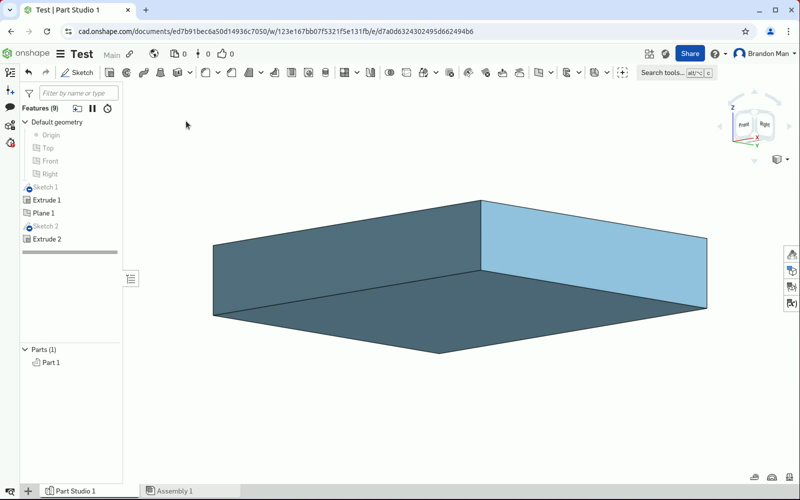
key(down, 3)
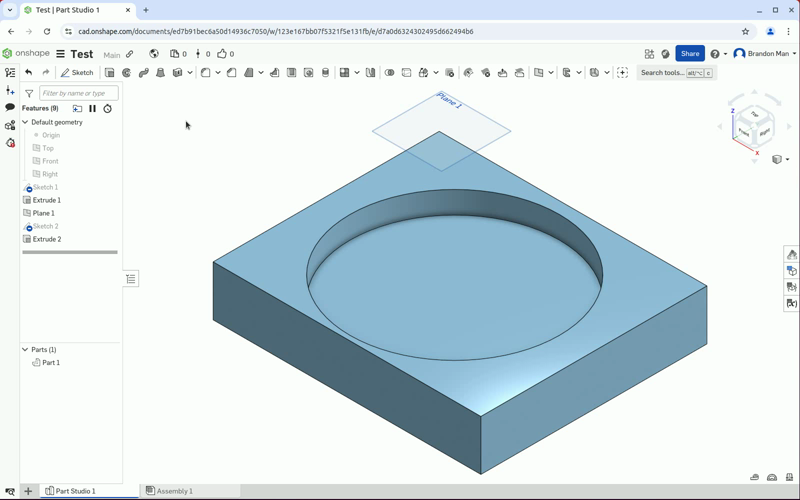
mouse_move(73, 189)
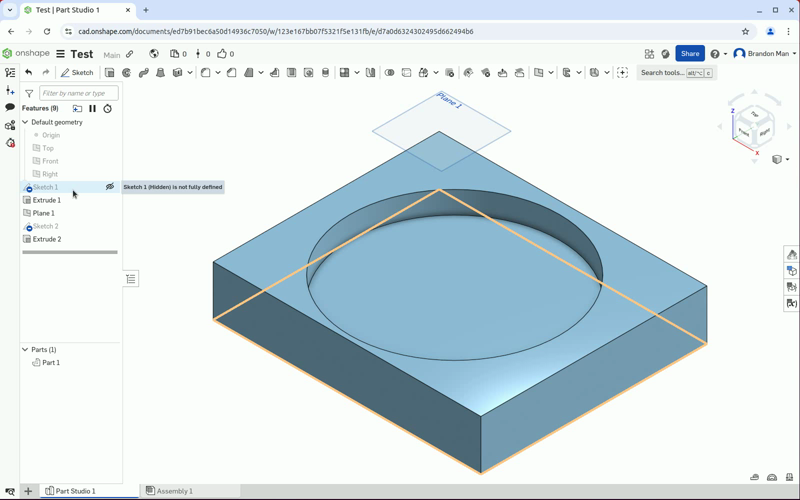
click(73, 189)